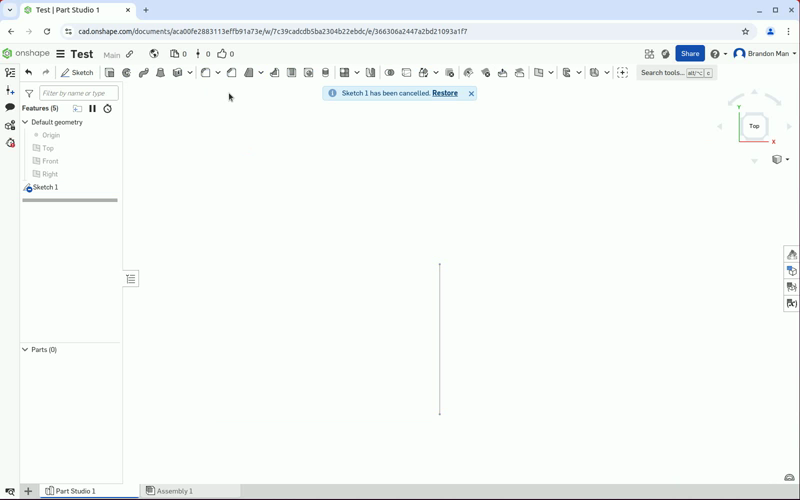
key(shift+h)
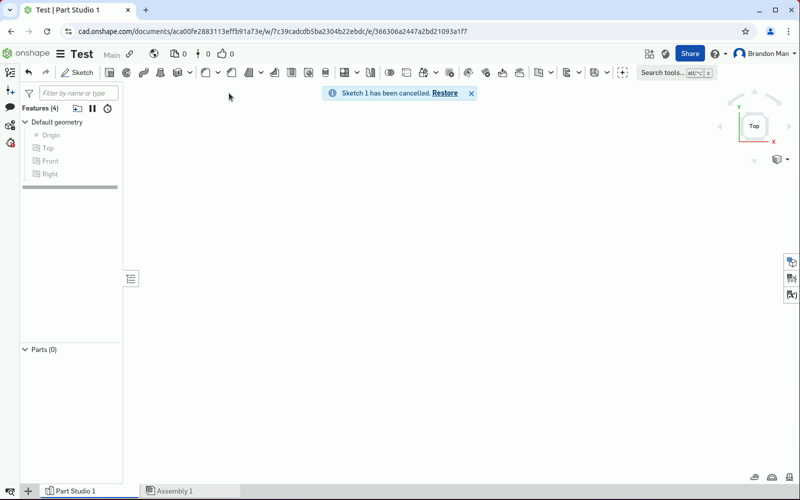
mouse_move(73, 352)
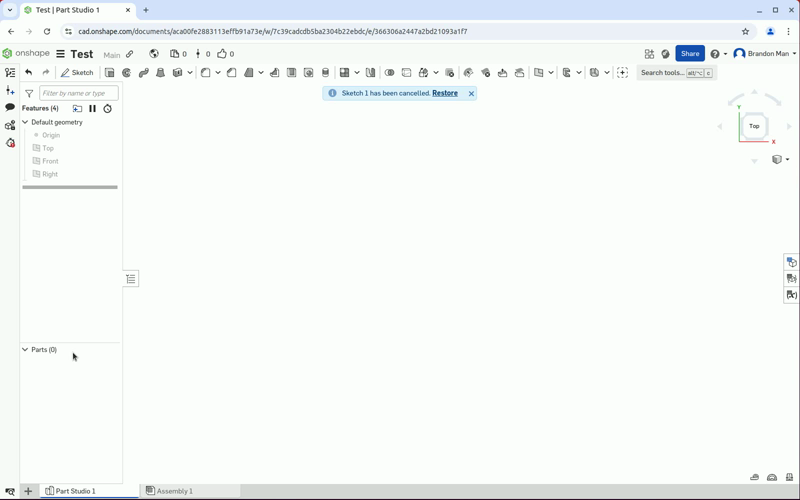
key(y)
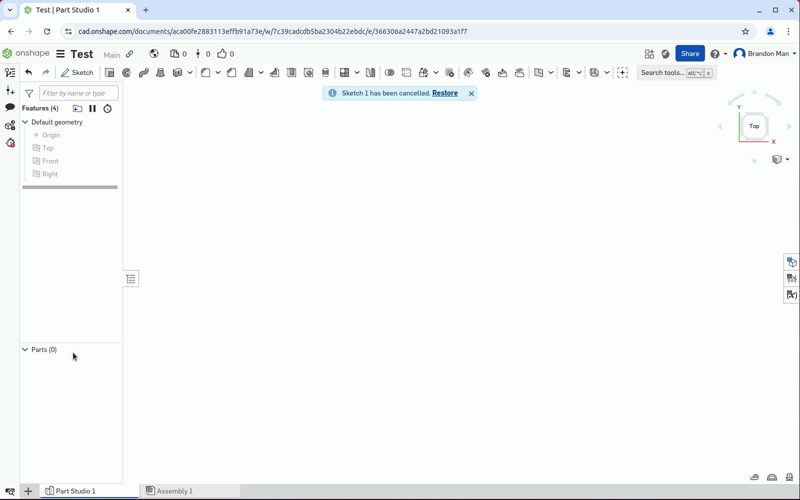
key(shift+p)
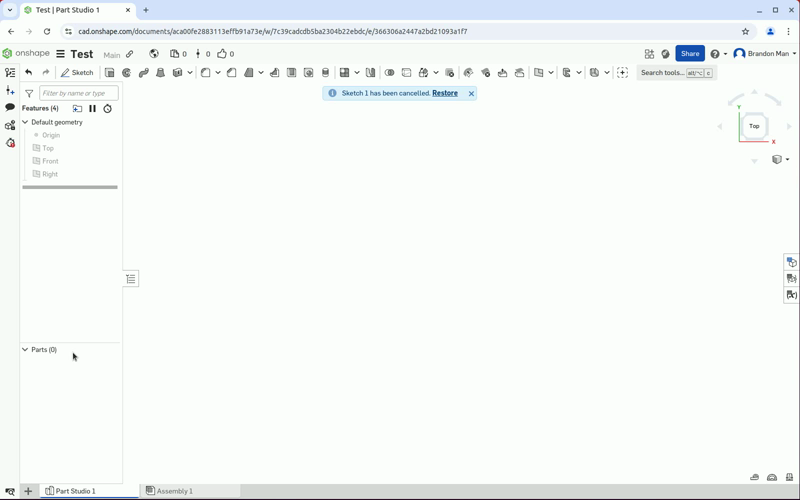
key(space)
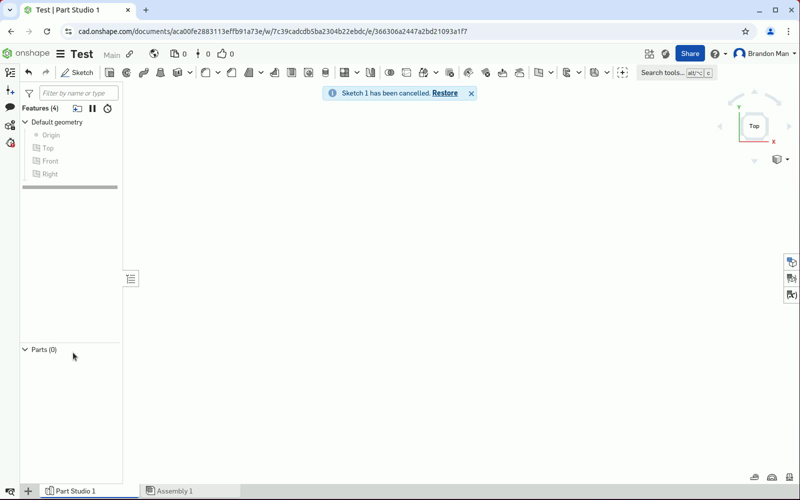
key_down(shift)
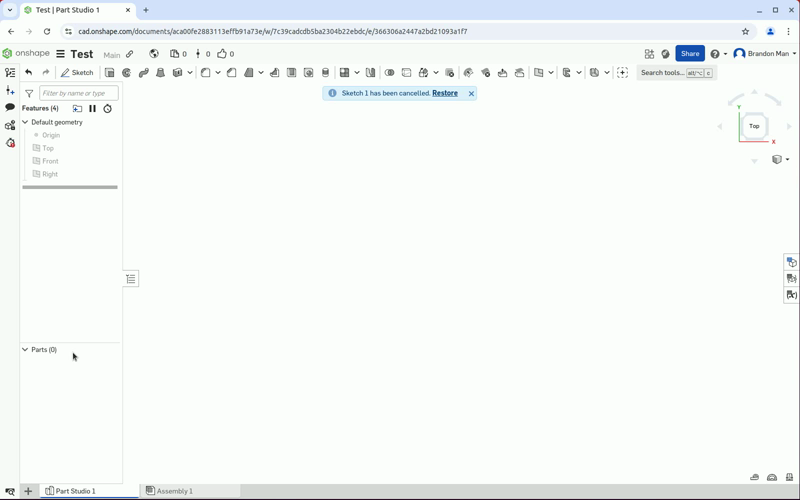
key(up)
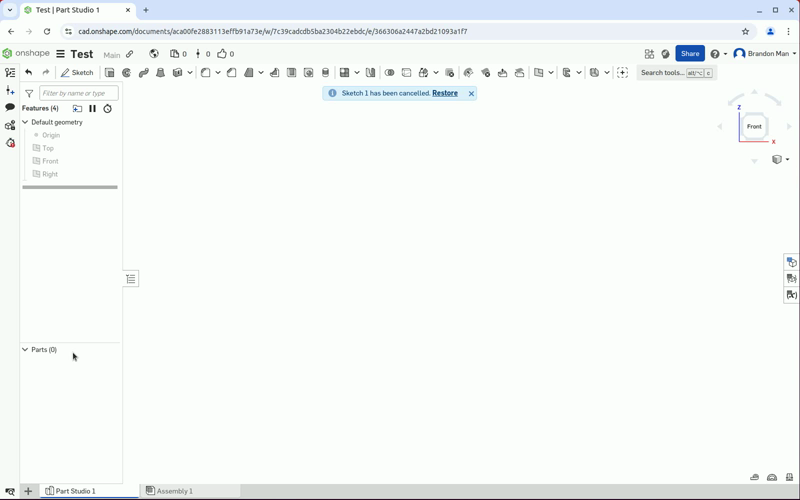
key_up(shift)
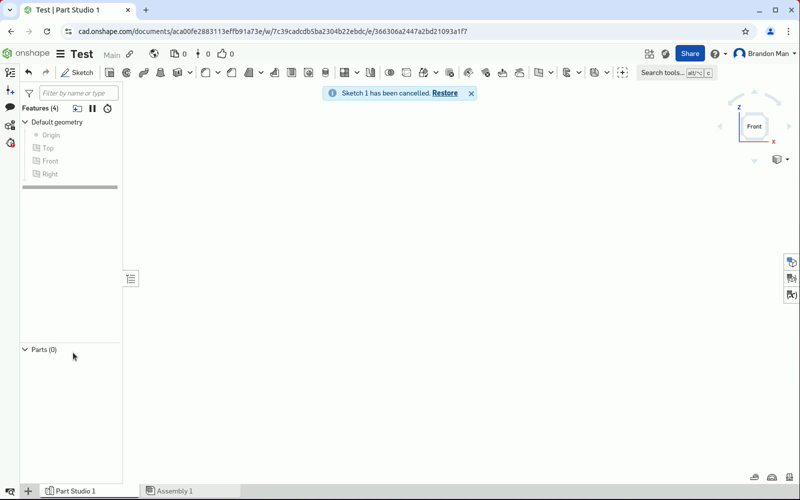
key(space)
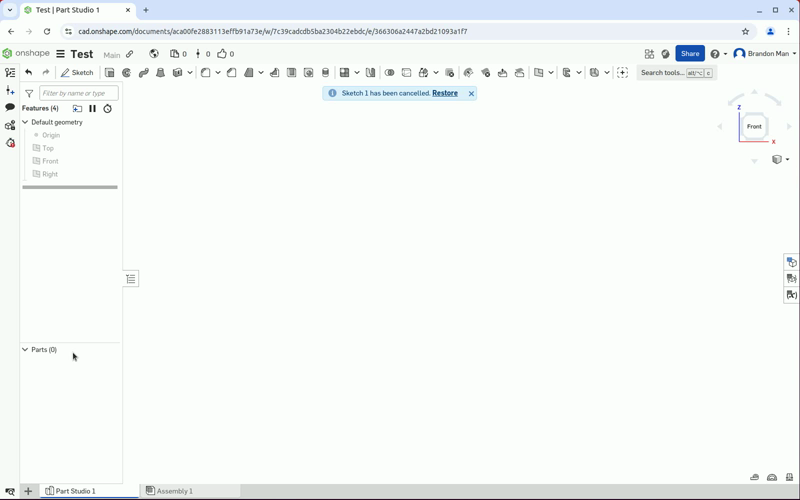
key_down(shift)
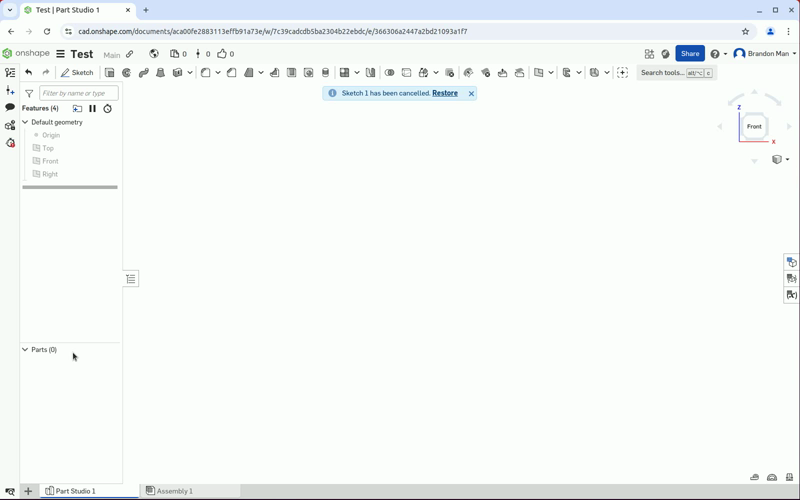
key(left)
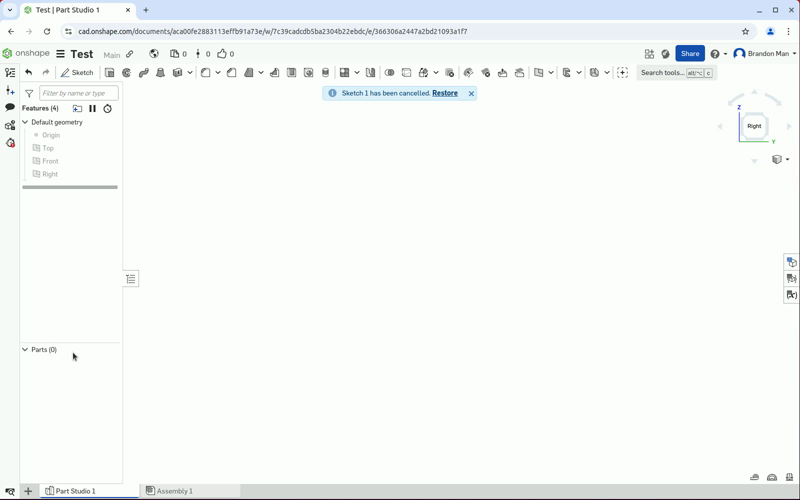
key_up(shift)
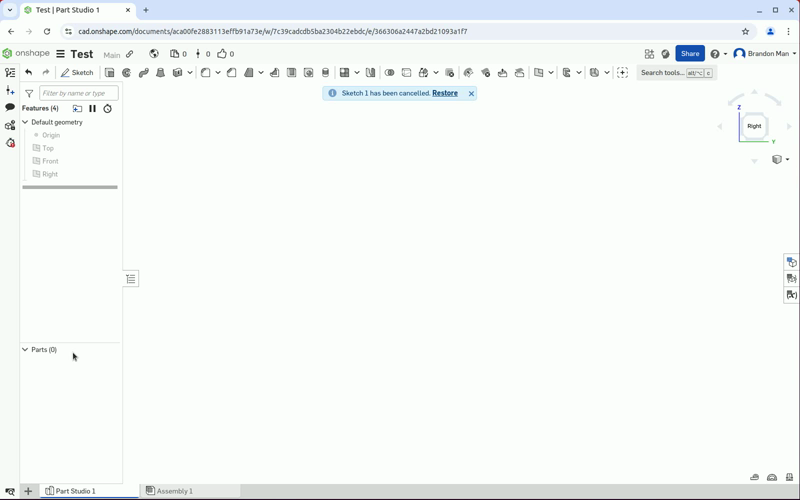
mouse_move(73, 352)
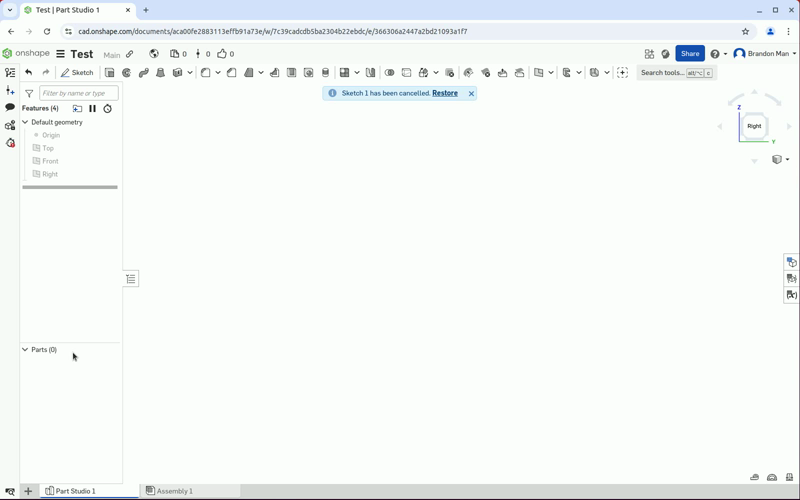
key(shift+y)
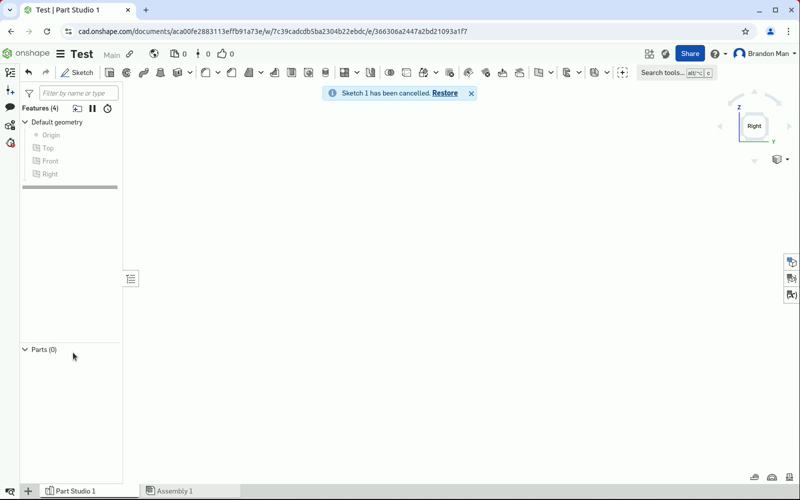
key(shift+s)
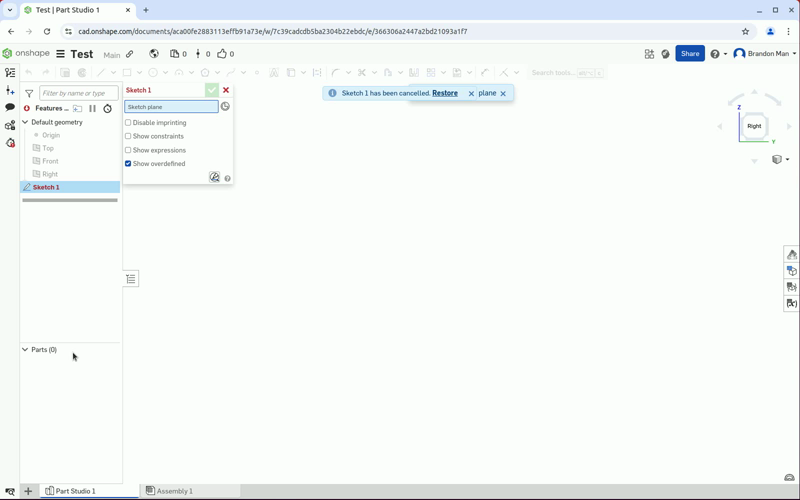
mouse_move(73, 176)
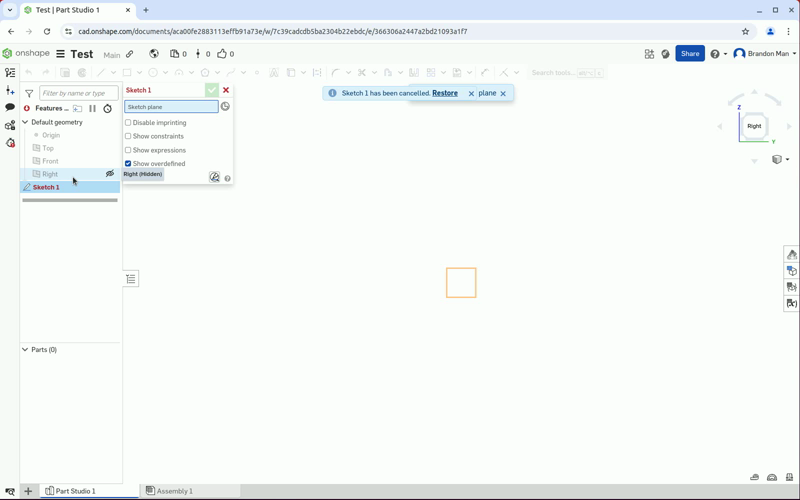
click(73, 176)
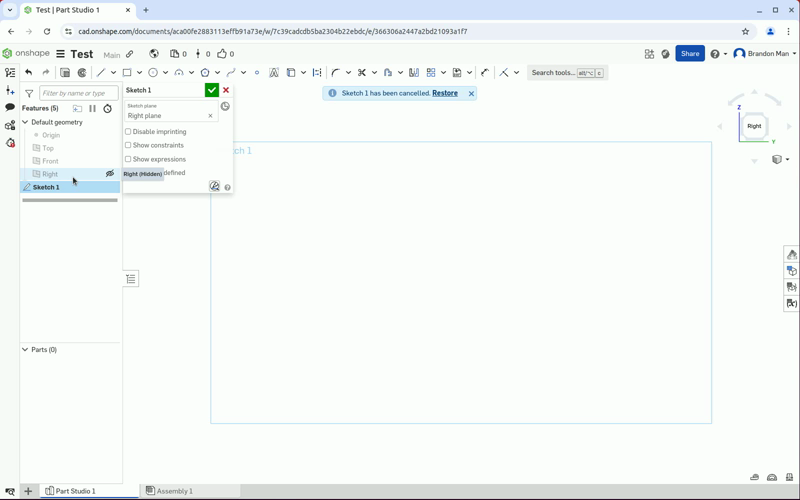
mouse_move(73, 352)
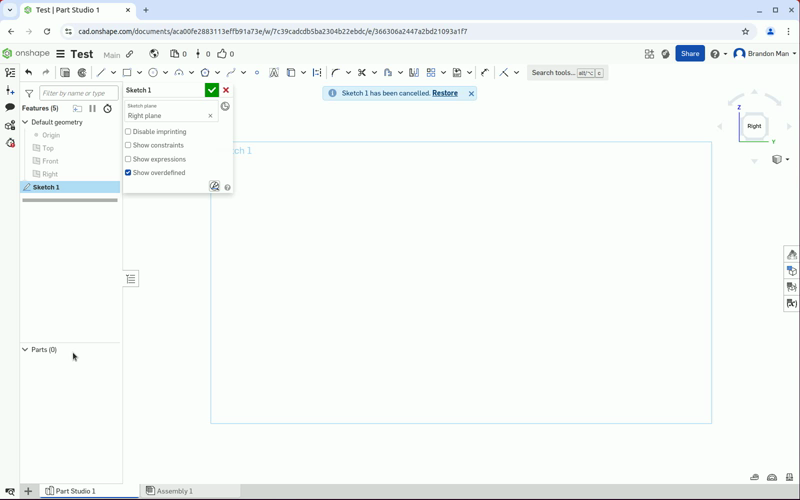
key(y)
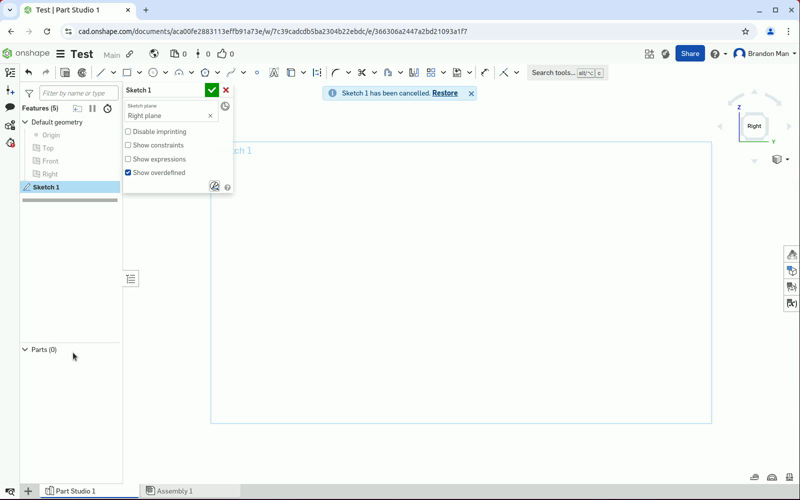
key(l)
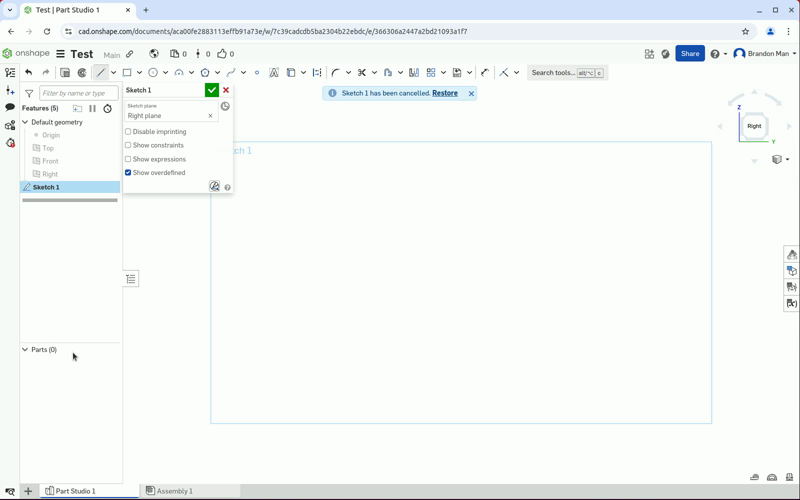
key_down(shift)
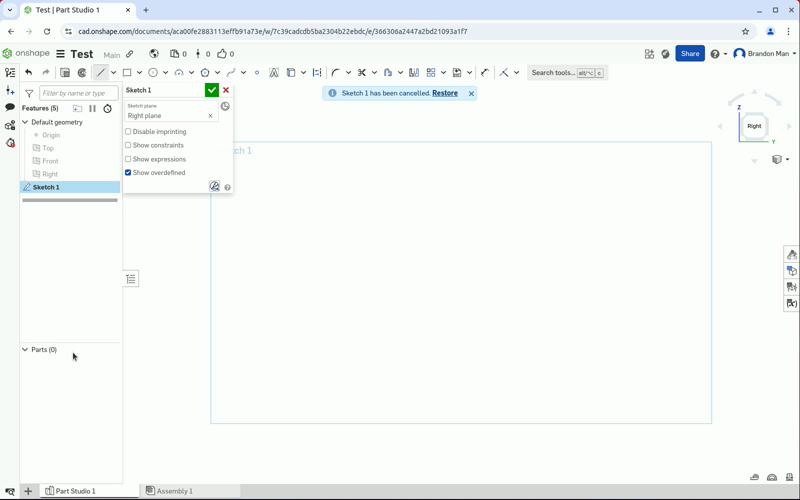
mouse_move(460, 282)
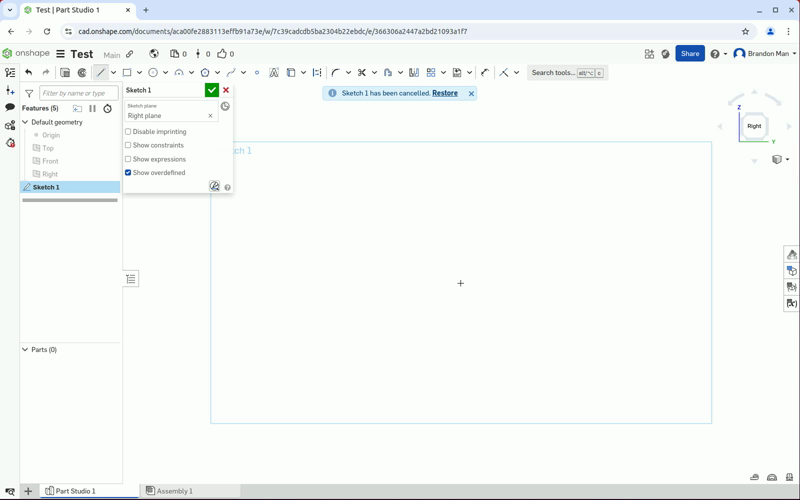
click(460, 282)
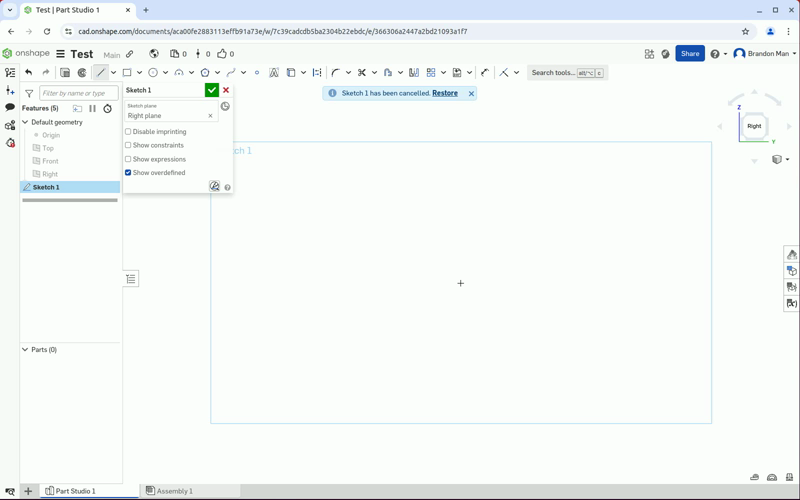
key_up(shift)
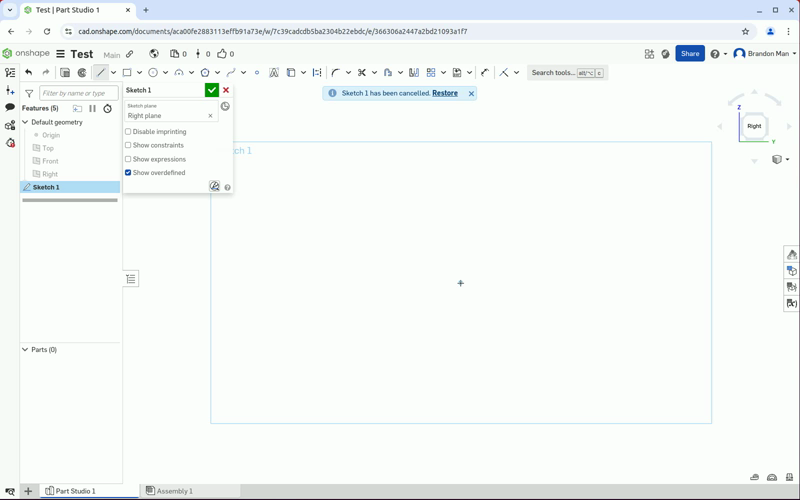
key_down(shift)
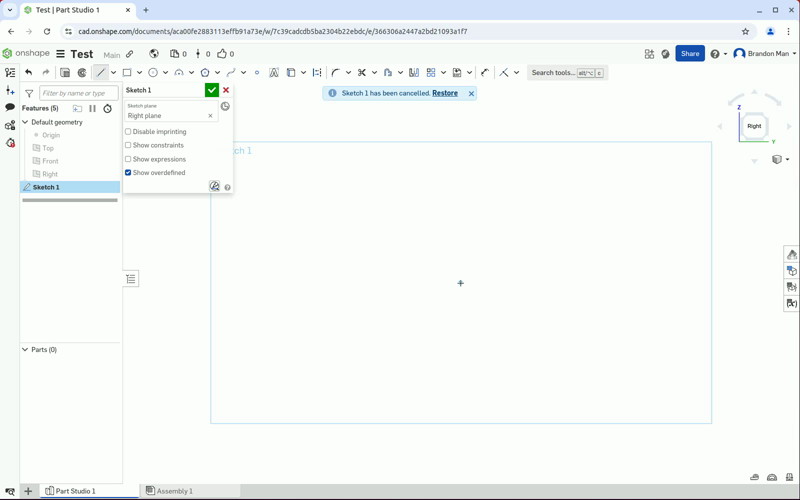
mouse_move(535, 282)
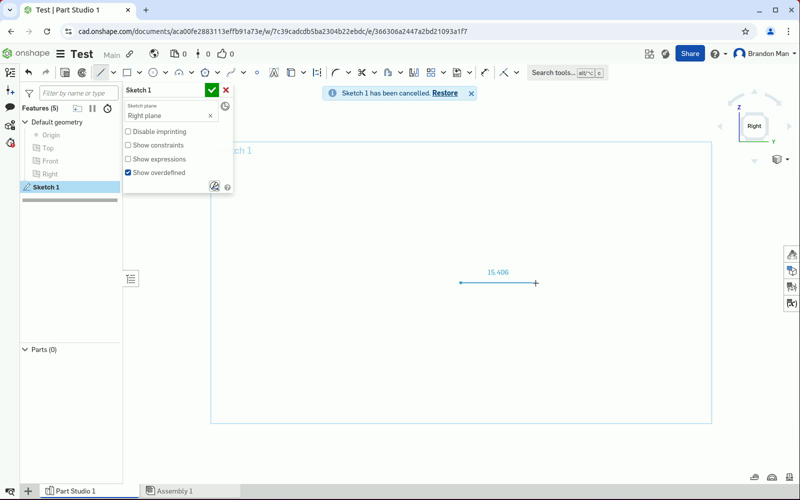
click(535, 282)
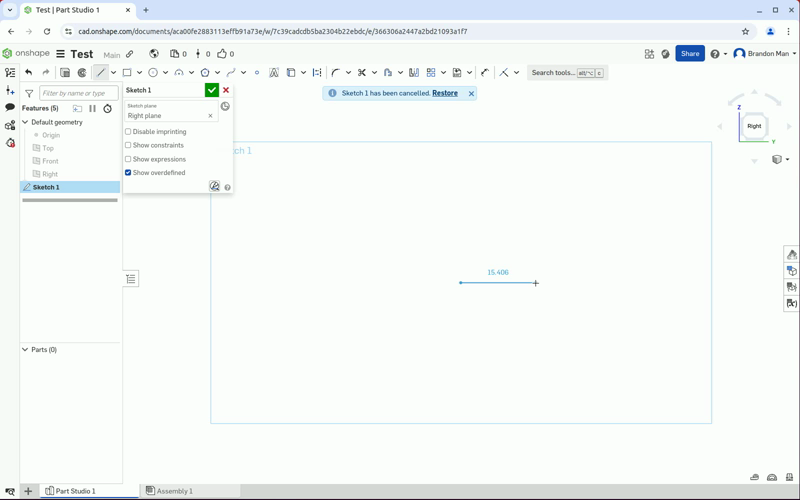
key_up(shift)
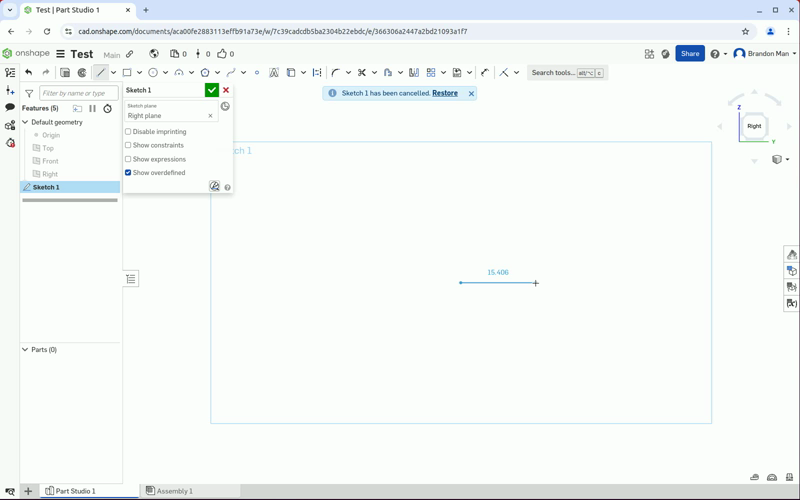
key_down(shift)
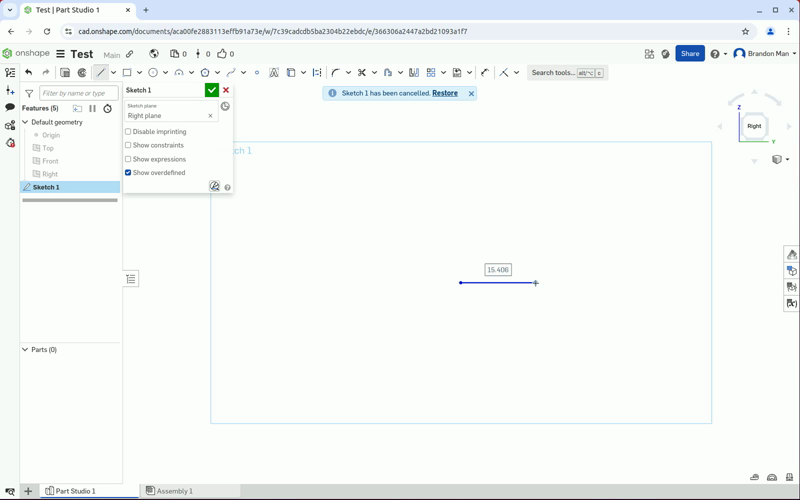
mouse_move(535, 189)
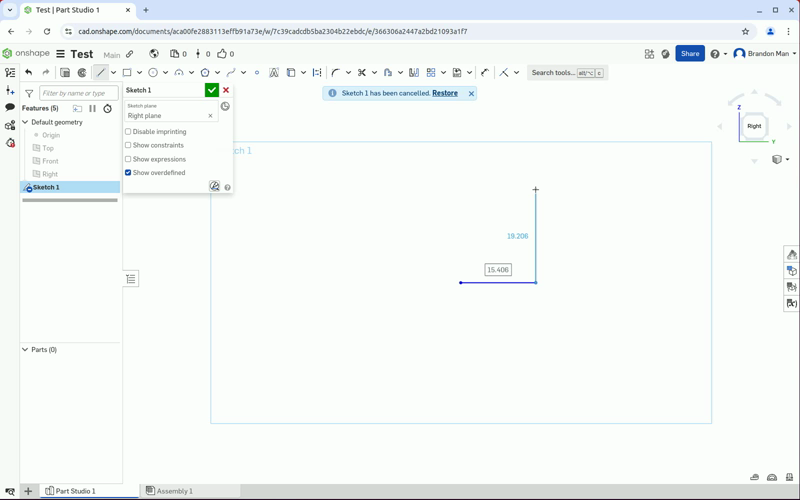
click(535, 189)
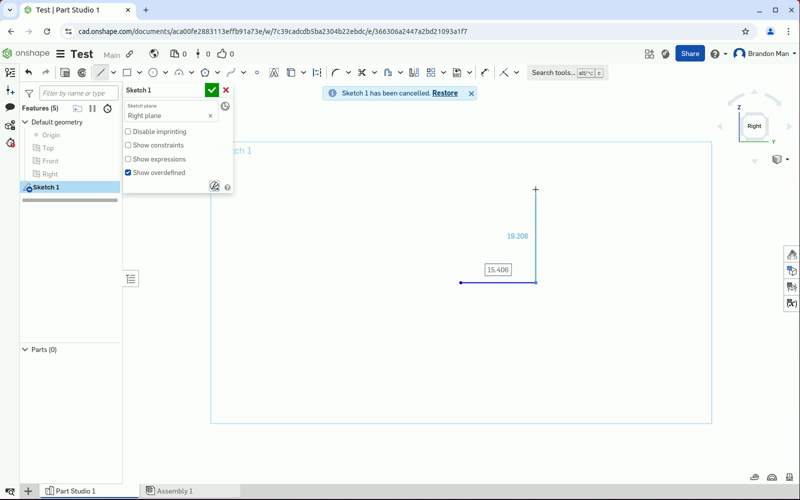
key_up(shift)
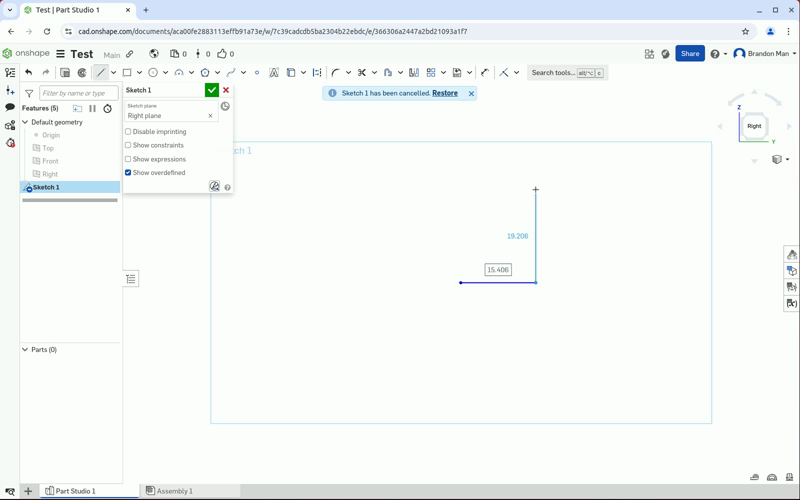
key_down(shift)
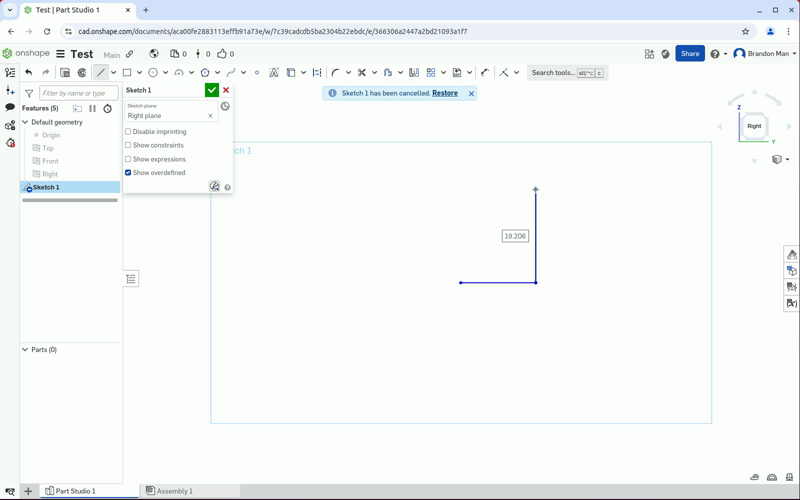
mouse_move(460, 189)
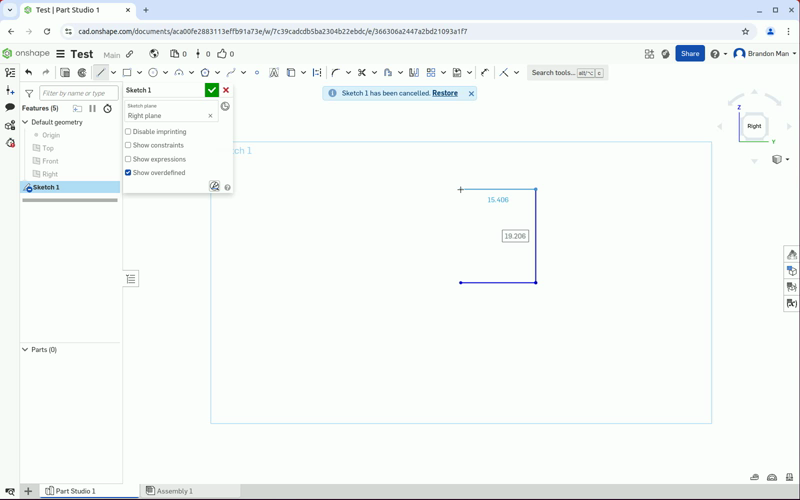
click(460, 189)
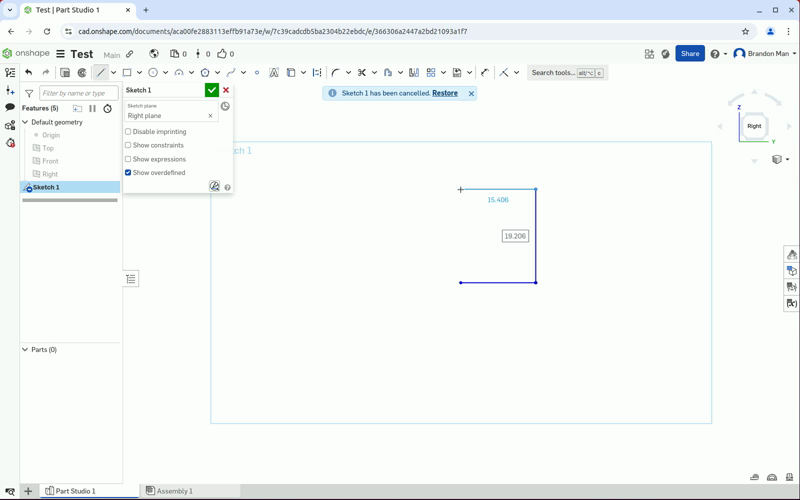
key_up(shift)
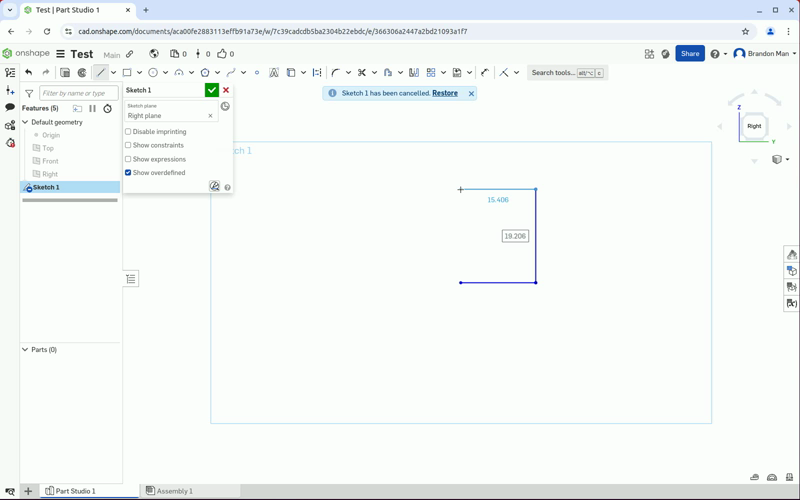
key_down(shift)
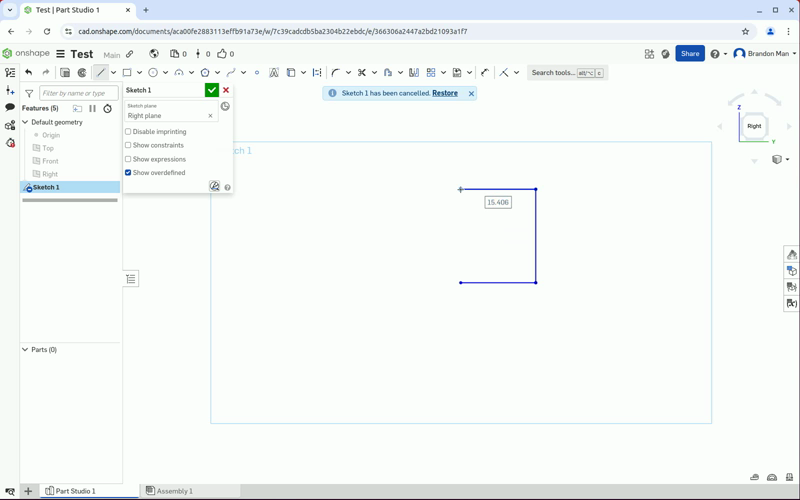
mouse_move(460, 282)
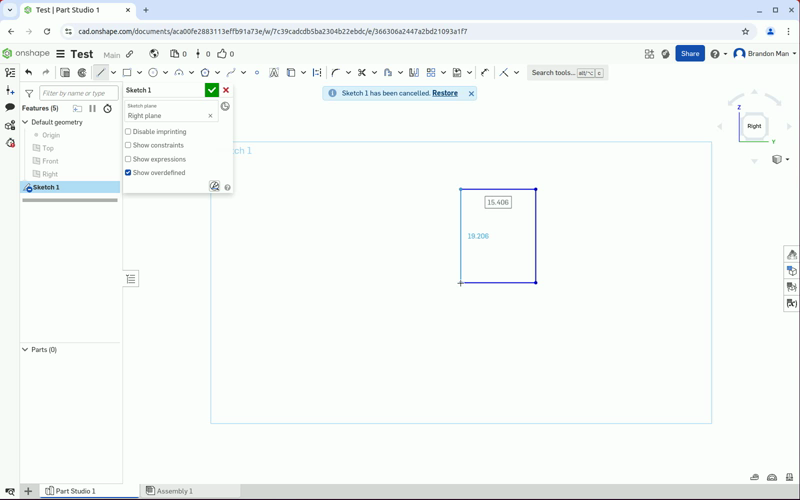
key_up(shift)
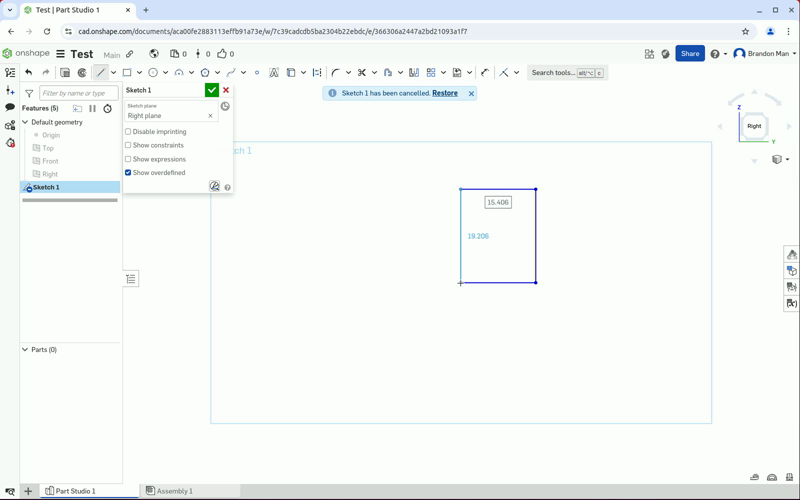
click(460, 282)
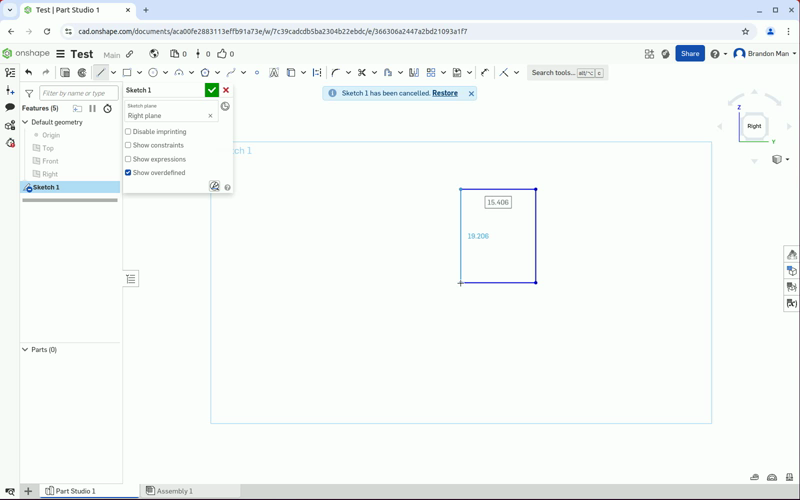
key(esc)
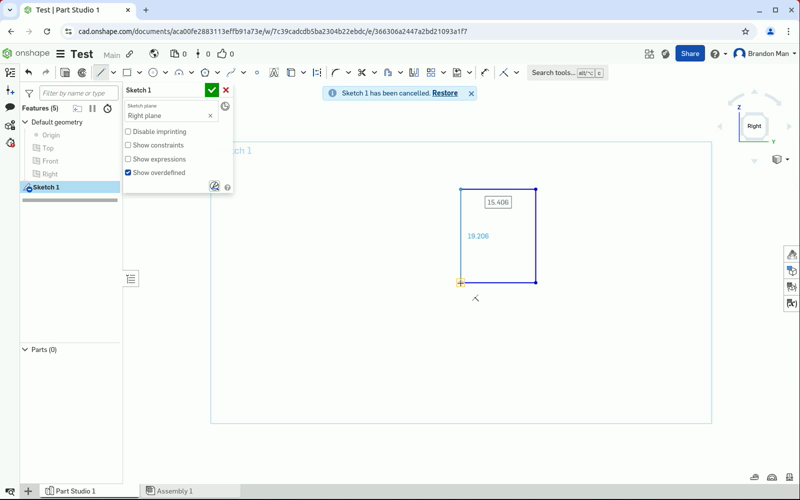
mouse_move(487, 227)
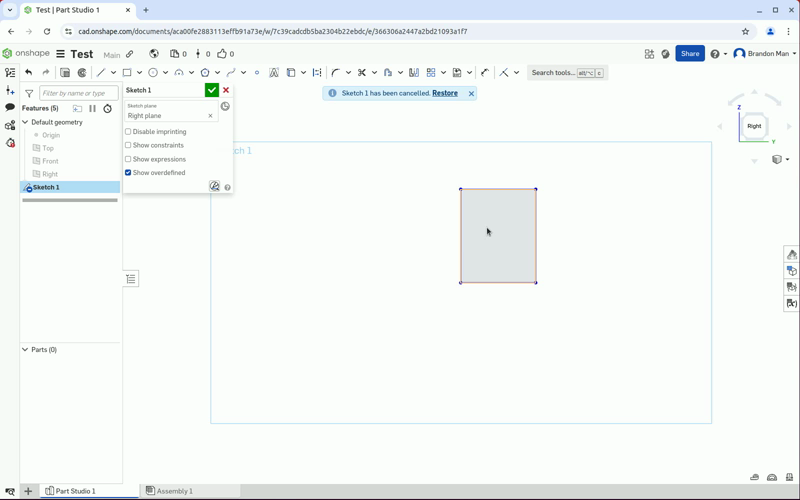
click(487, 227)
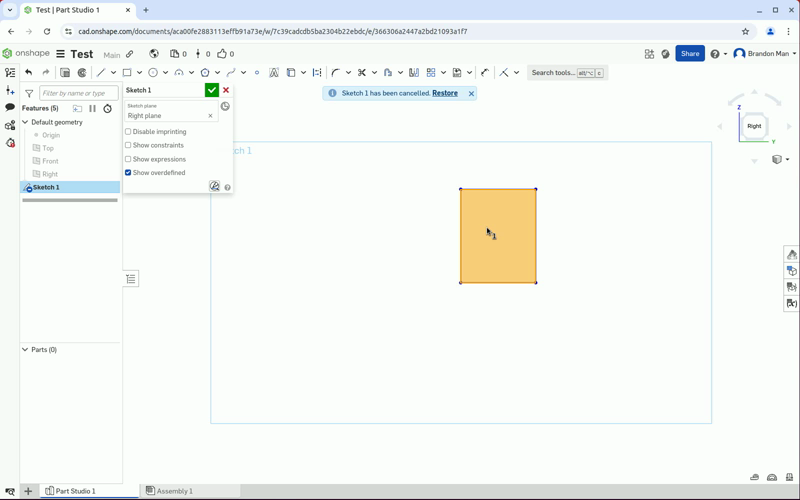
mouse_move(73, 352)
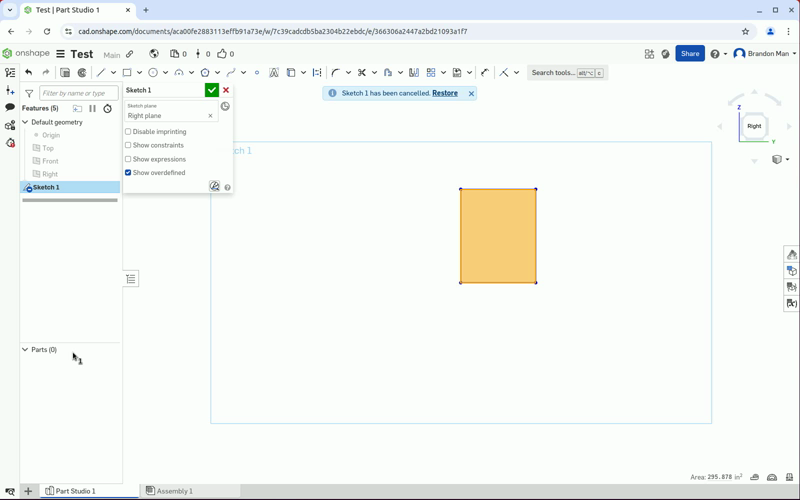
key(shift+y)
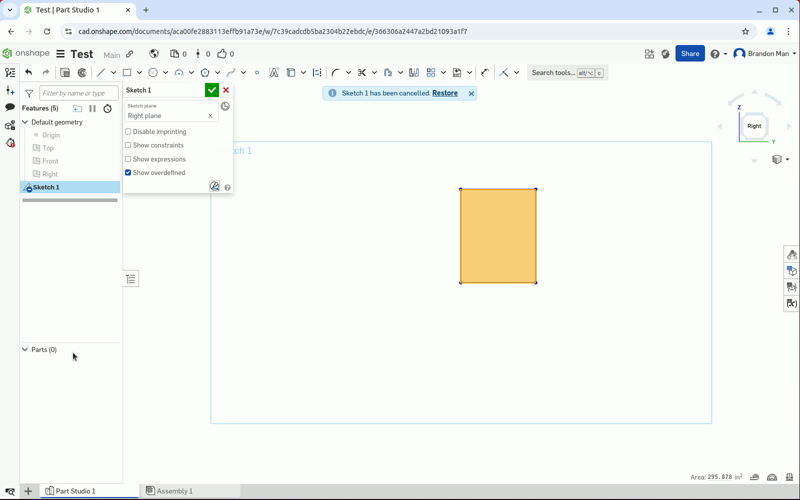
key(shift+e)
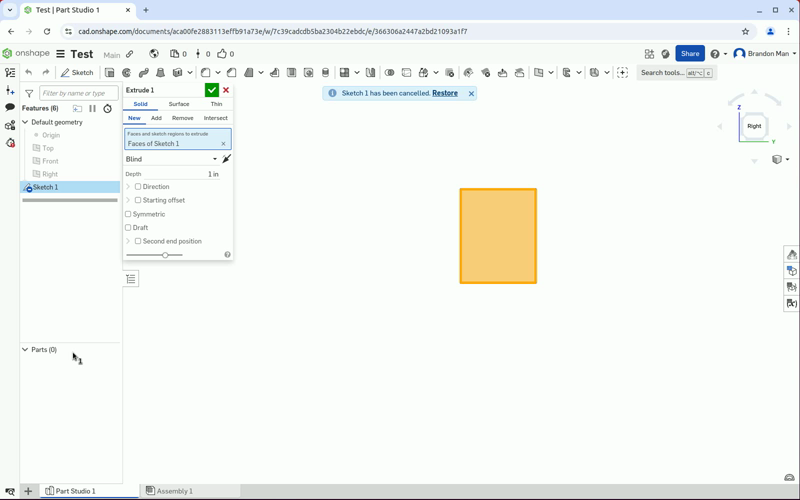
mouse_move(143, 106)
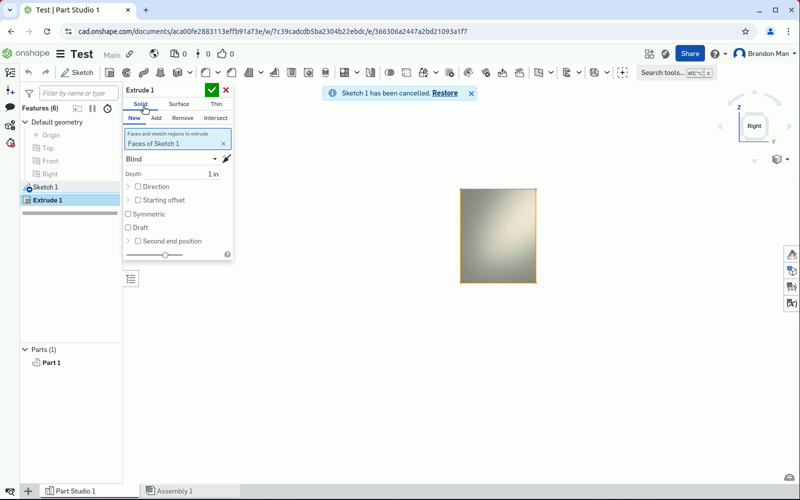
click(143, 106)
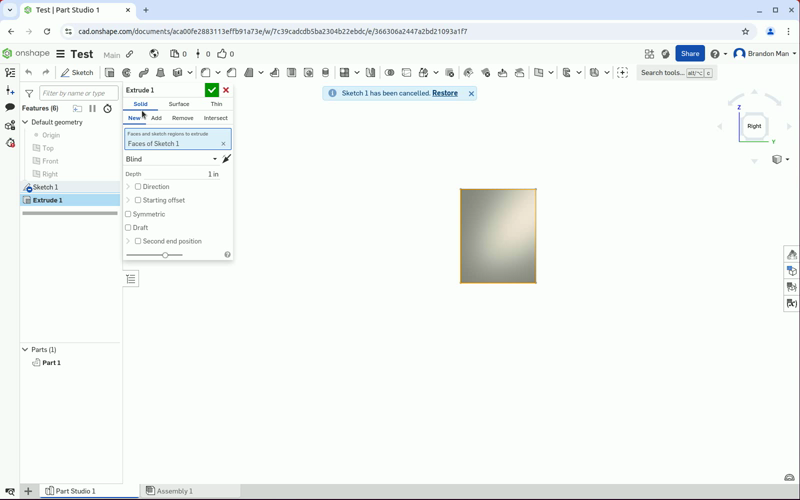
mouse_move(137, 120)
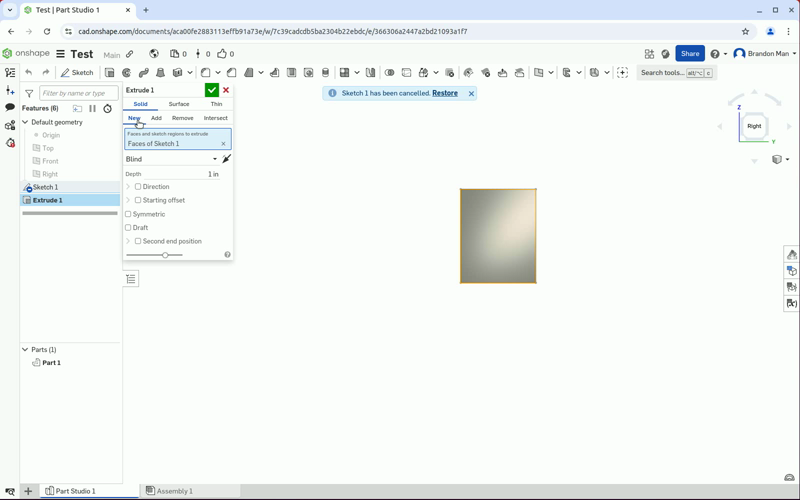
click(137, 120)
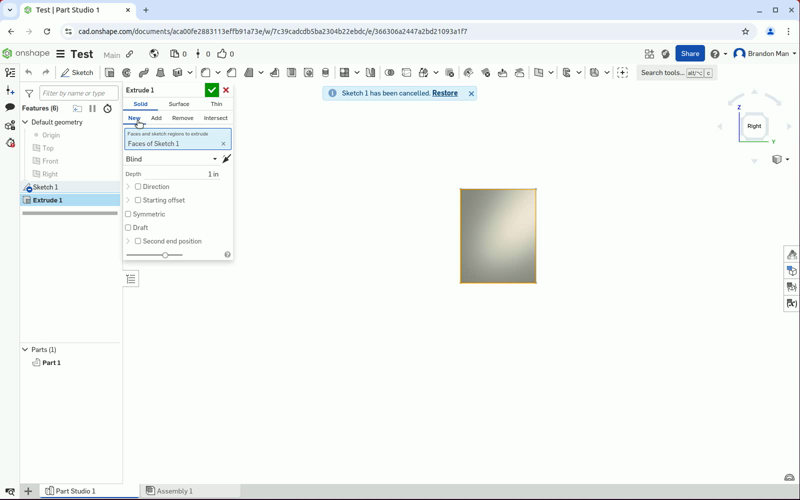
key(tab, 4)
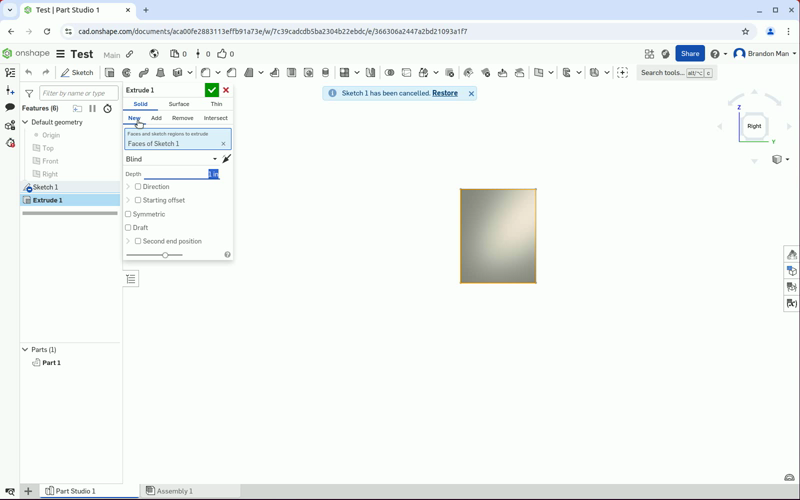
text(-23.108)
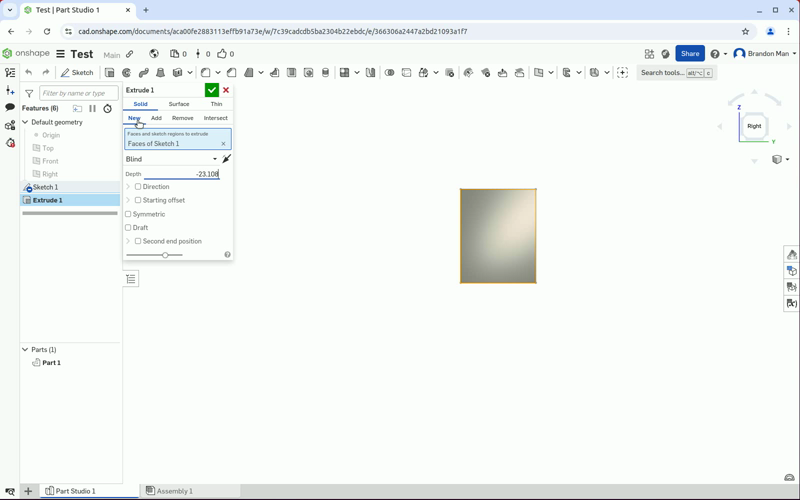
key(enter)
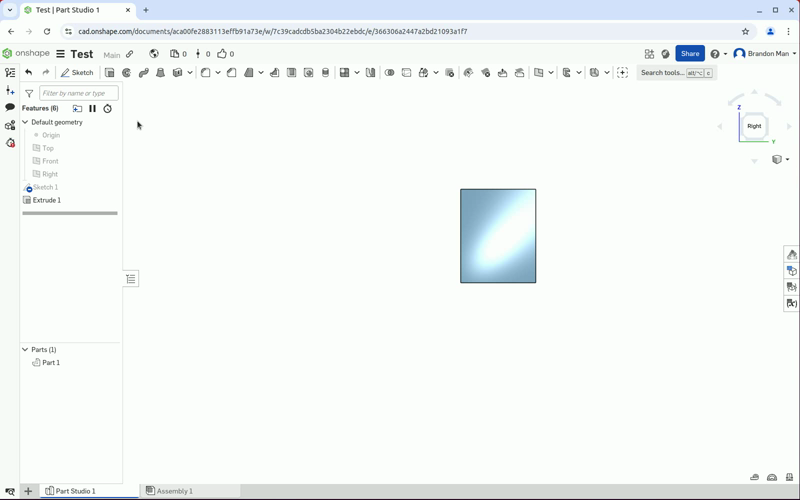
key(shift+h)
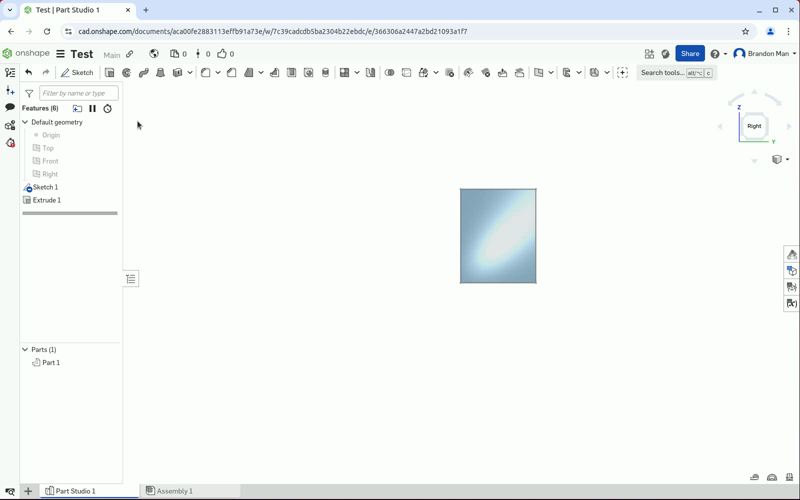
key(shift+h)
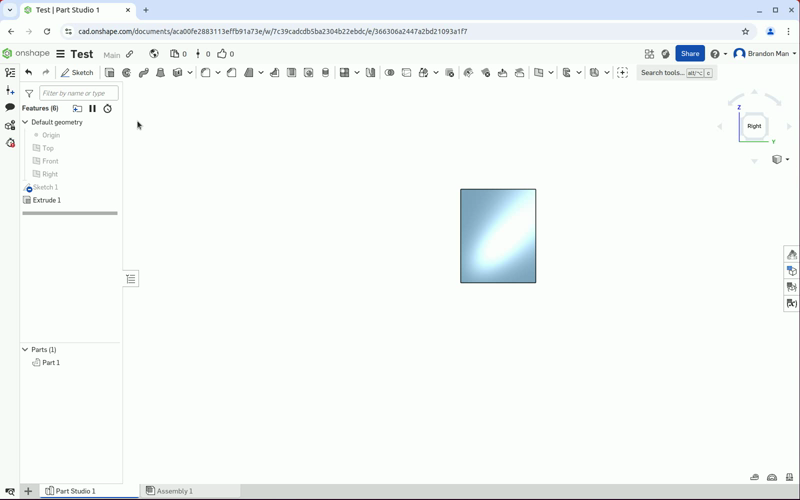
mouse_move(73, 189)
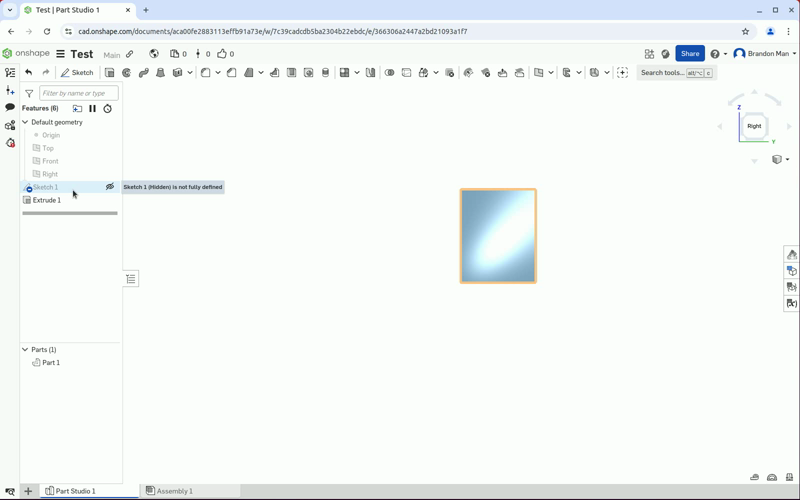
click(73, 189)
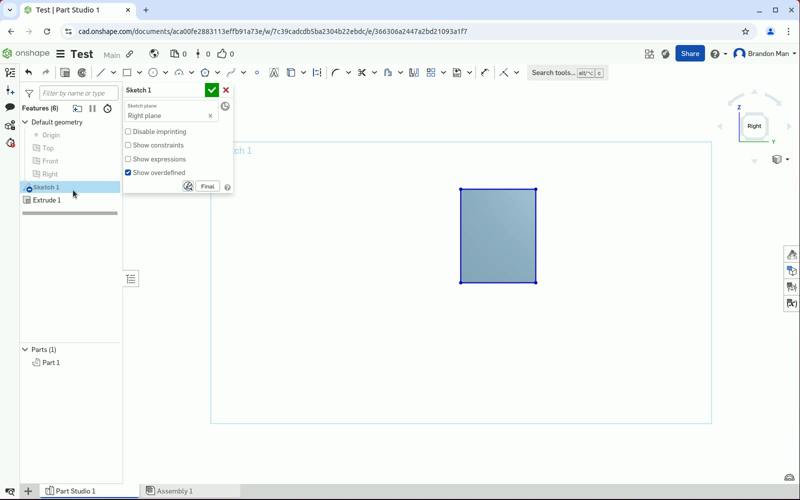
mouse_move(229, 92)
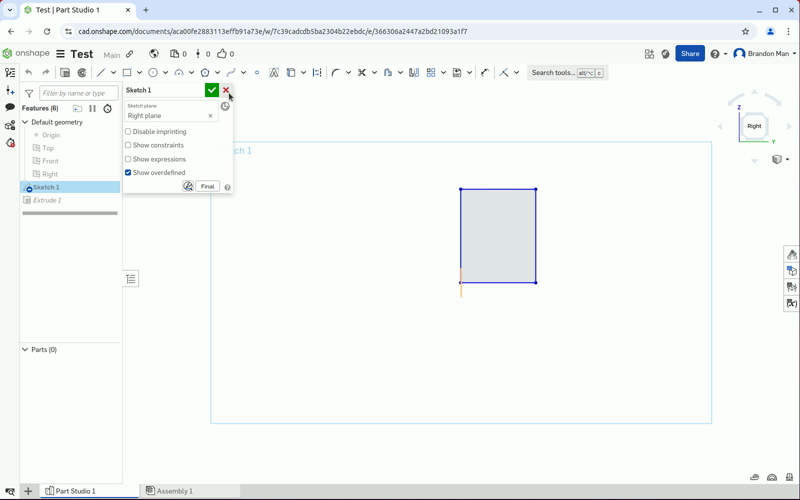
click(229, 92)
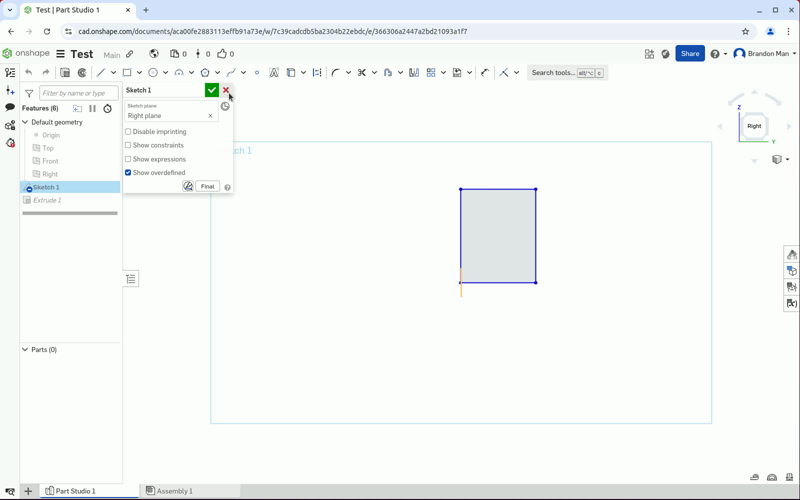
key(shift+s)
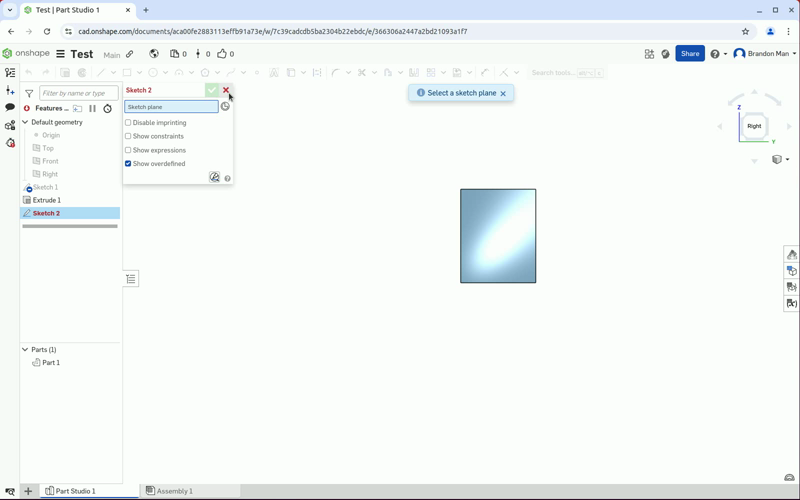
mouse_move(73, 176)
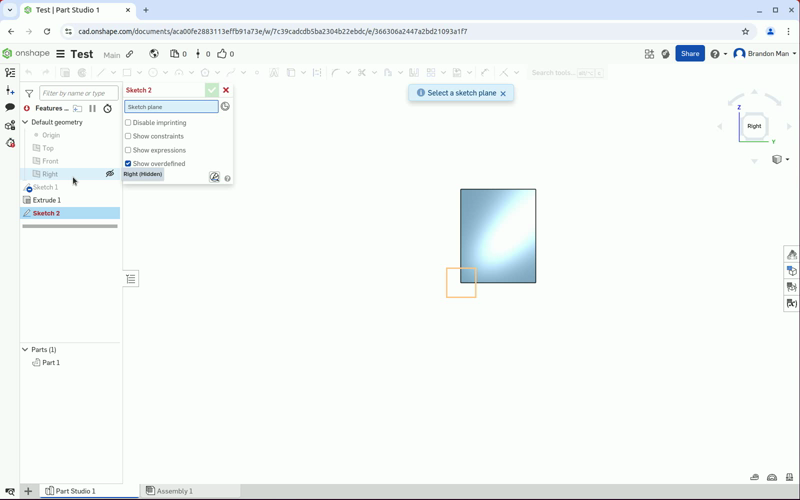
click(73, 176)
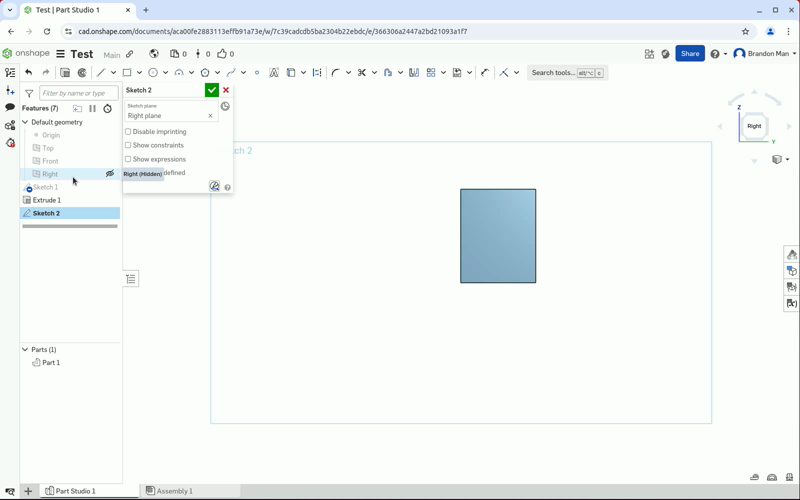
mouse_move(73, 352)
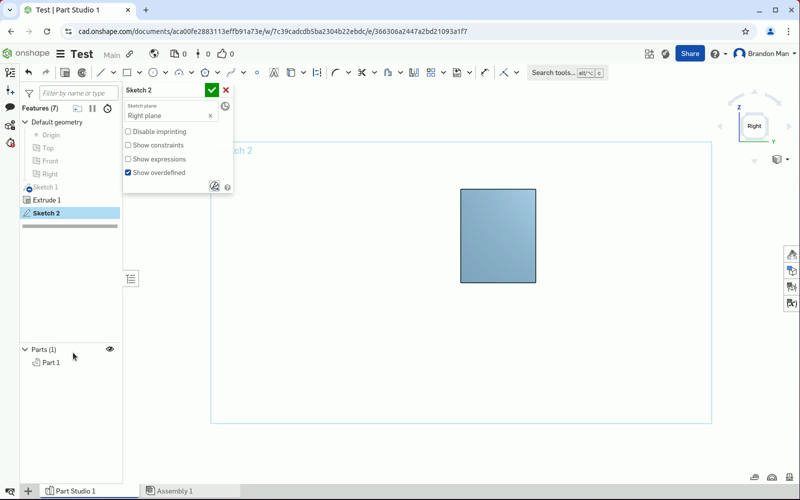
key(y)
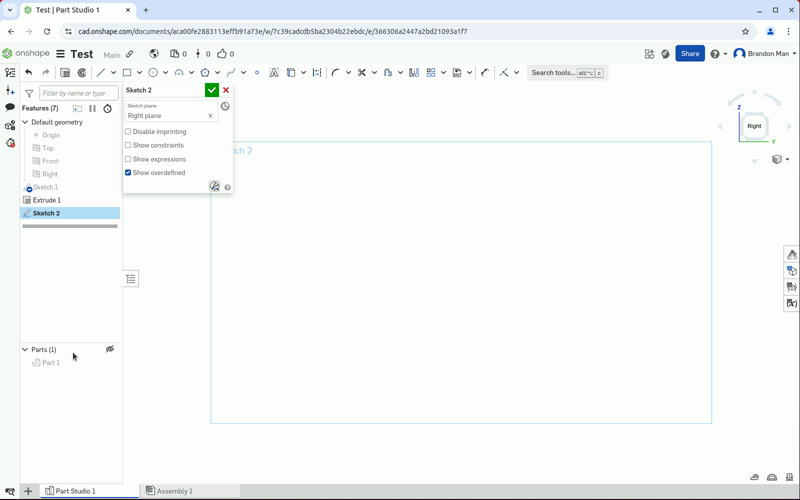
key(l)
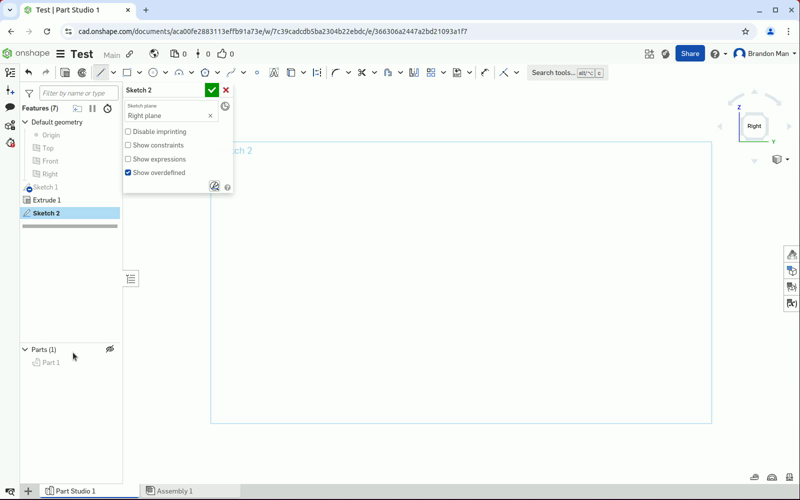
key_down(shift)
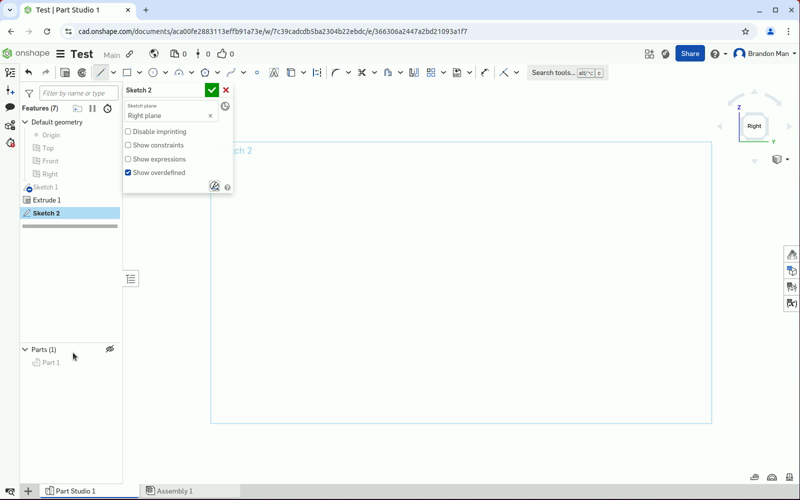
mouse_move(460, 264)
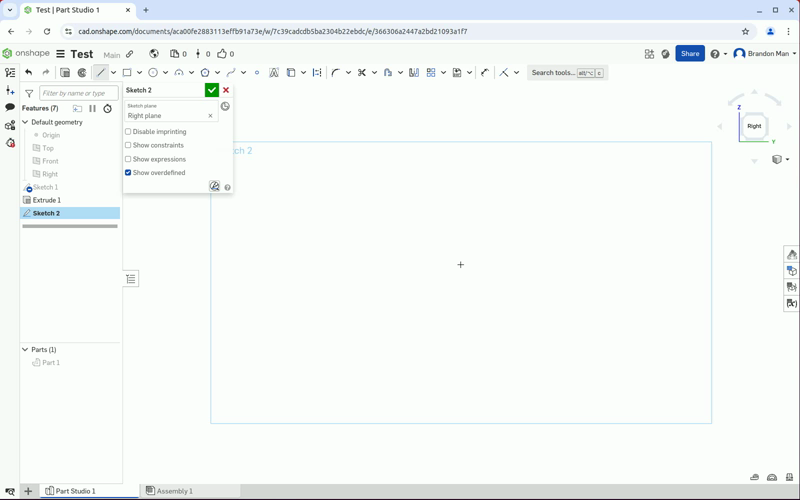
click(460, 264)
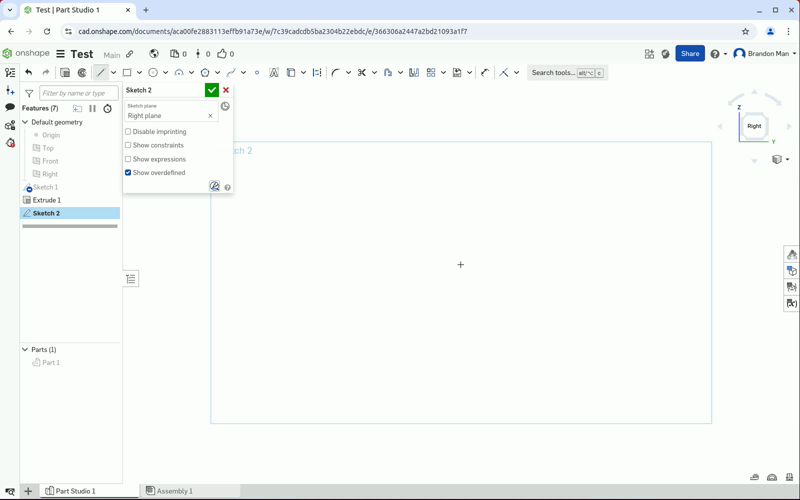
key_up(shift)
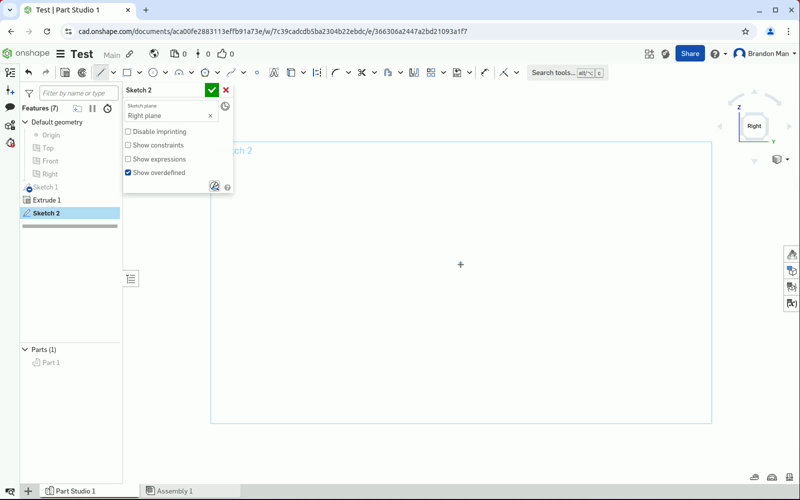
key_down(shift)
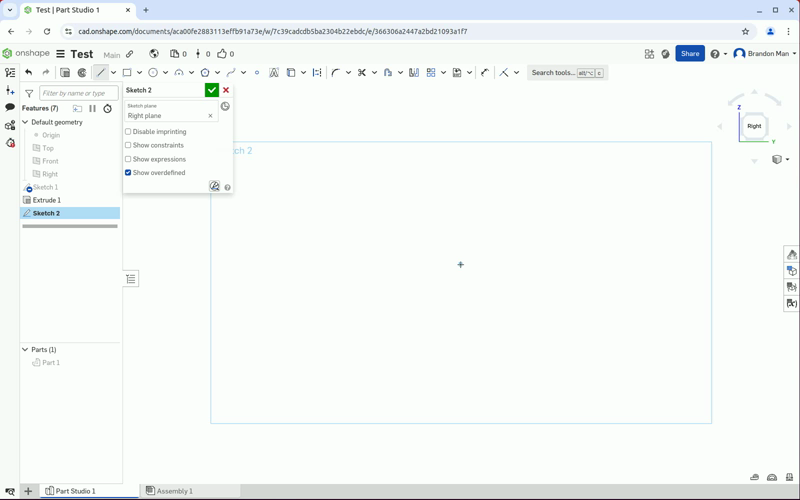
mouse_move(517, 188)
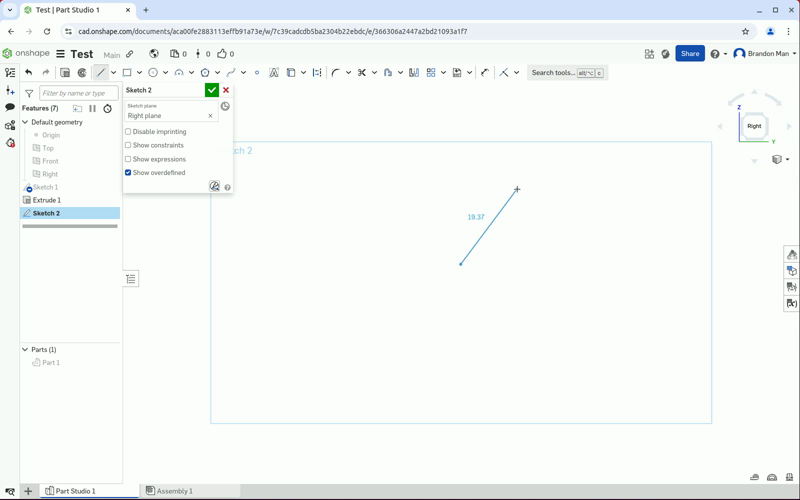
click(517, 188)
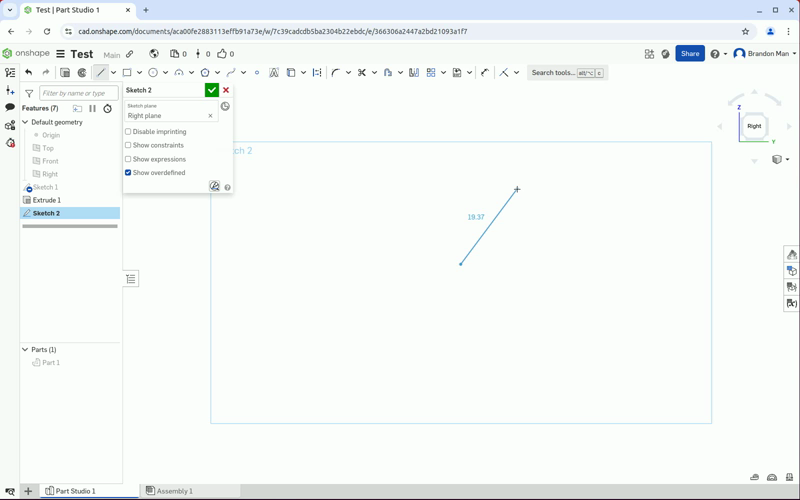
key_up(shift)
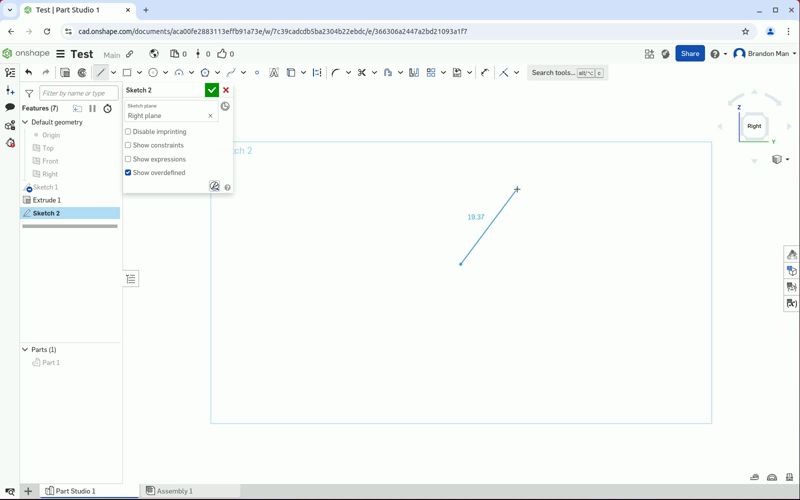
key_down(shift)
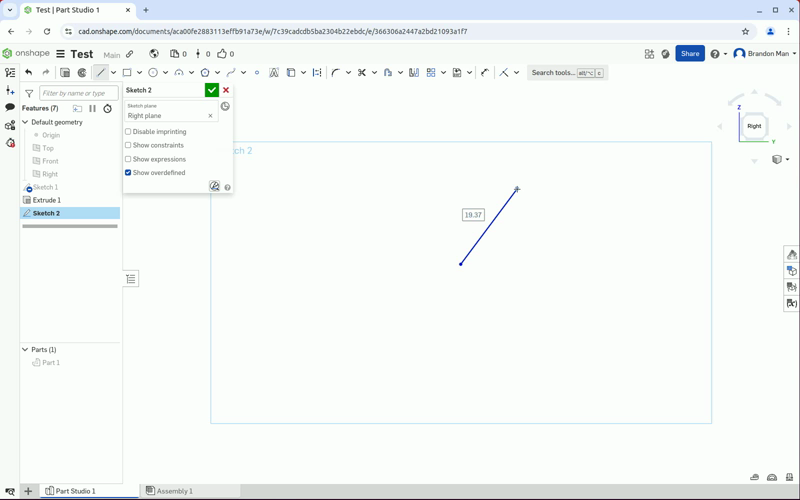
mouse_move(547, 188)
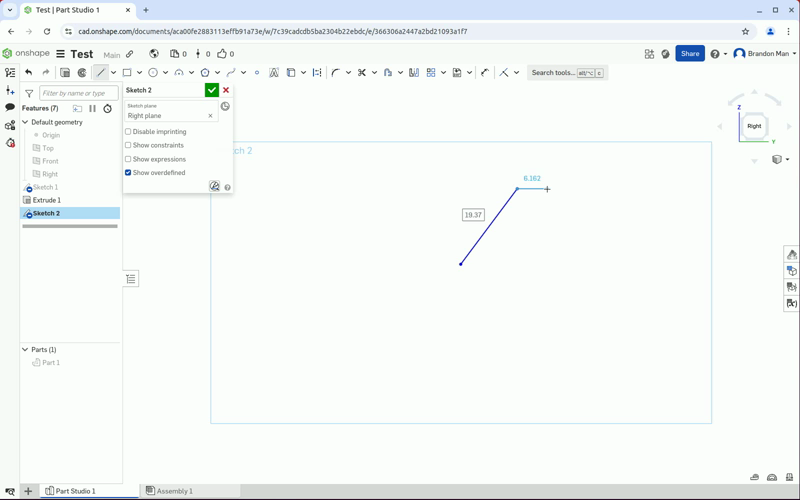
mouse_move(460, 188)
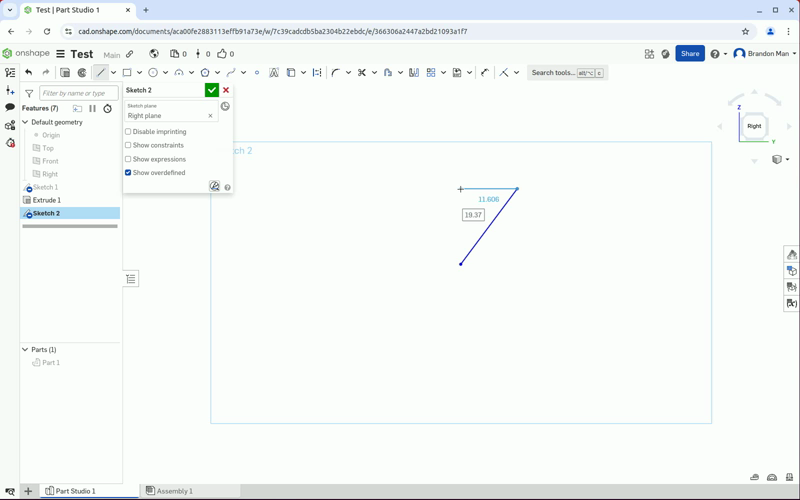
click(460, 188)
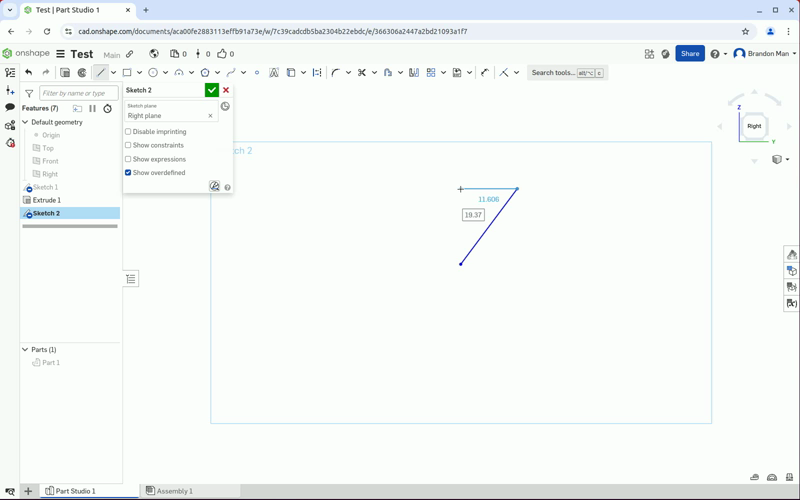
key_up(shift)
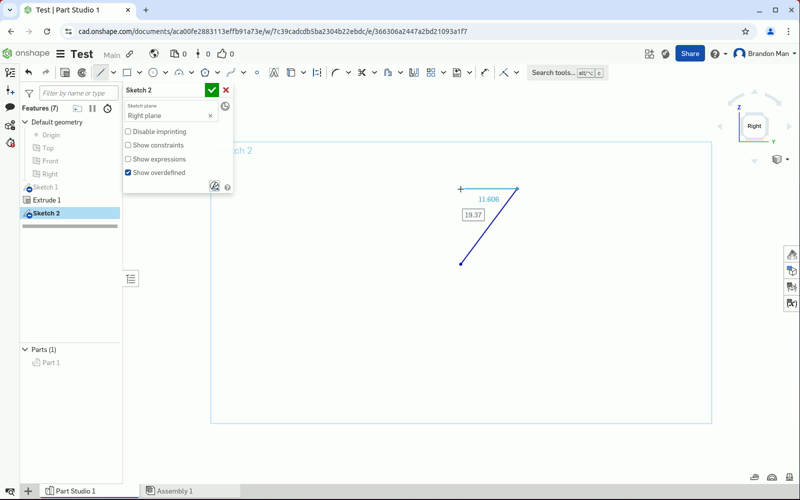
key_down(shift)
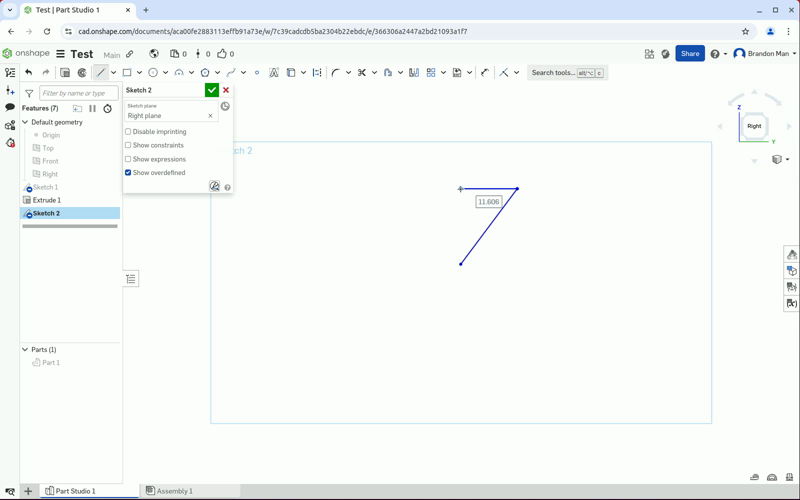
mouse_move(460, 264)
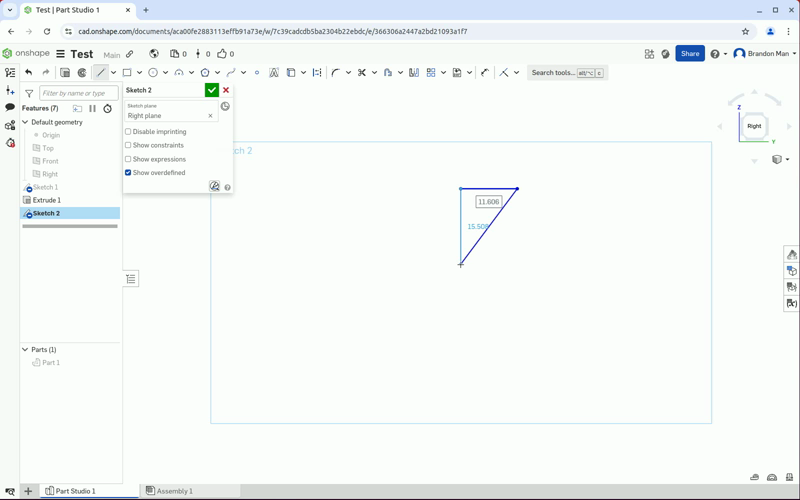
key_up(shift)
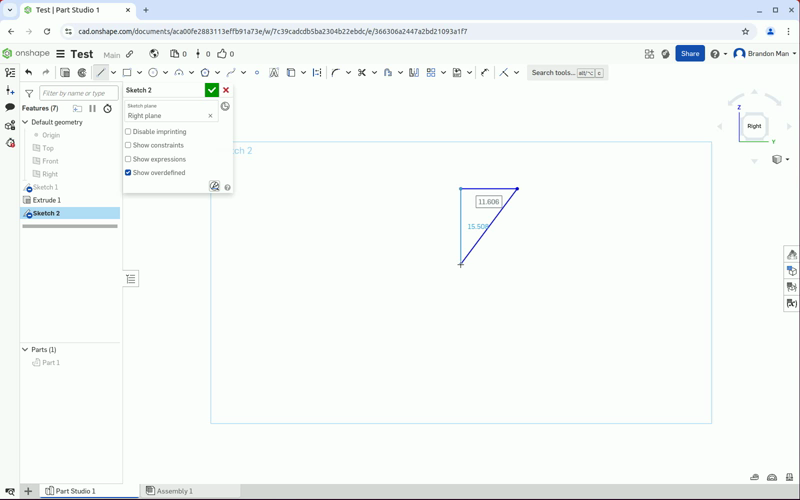
click(460, 264)
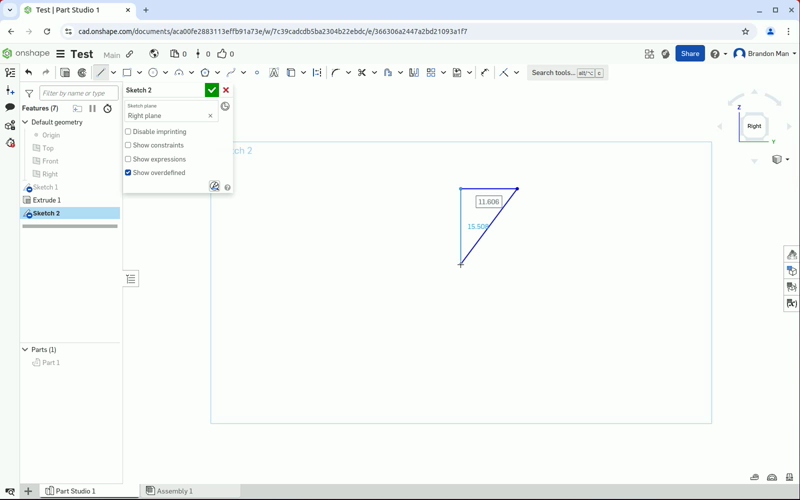
key(esc)
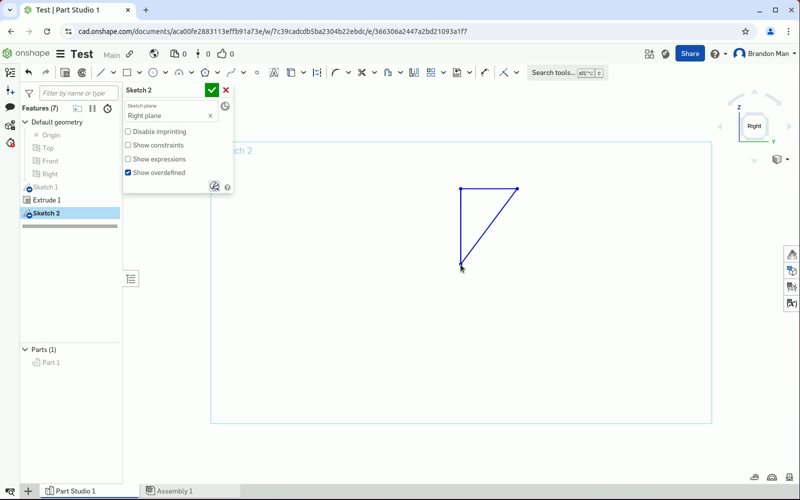
mouse_move(477, 196)
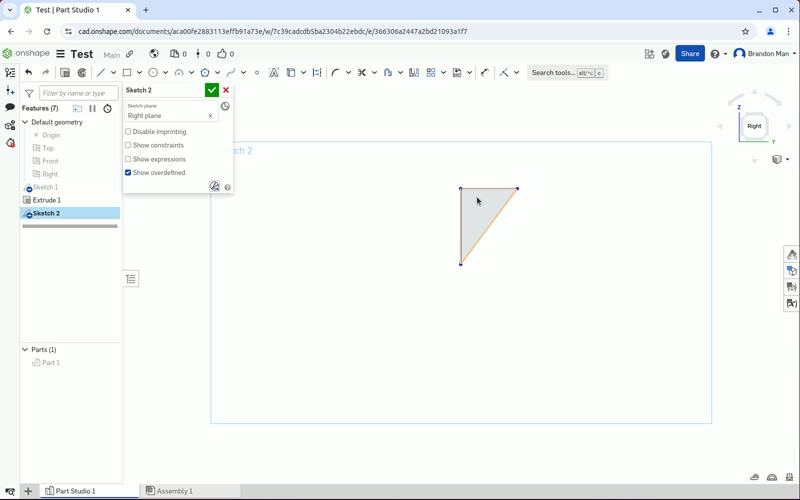
click(477, 196)
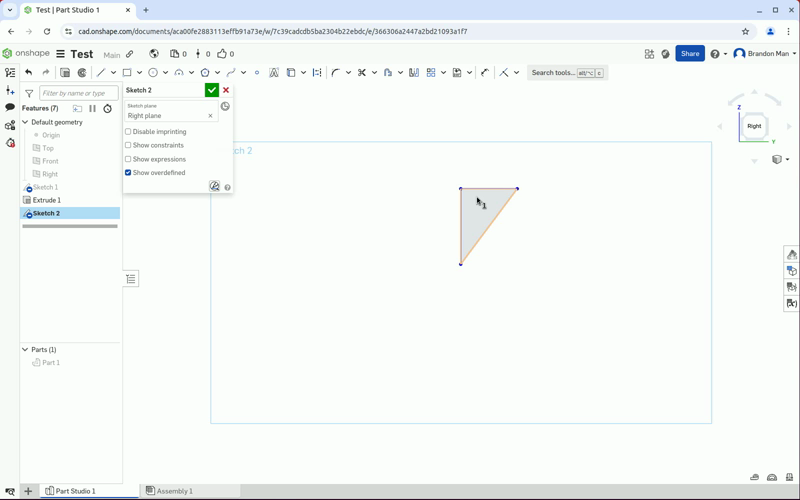
mouse_move(73, 352)
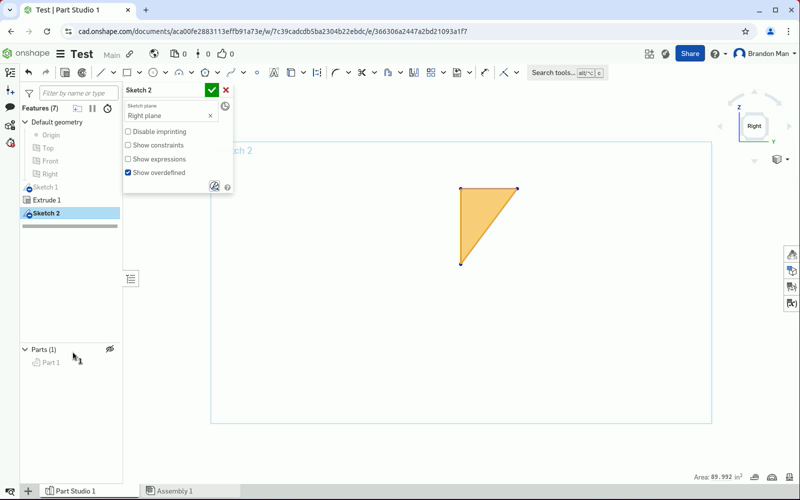
key(shift+y)
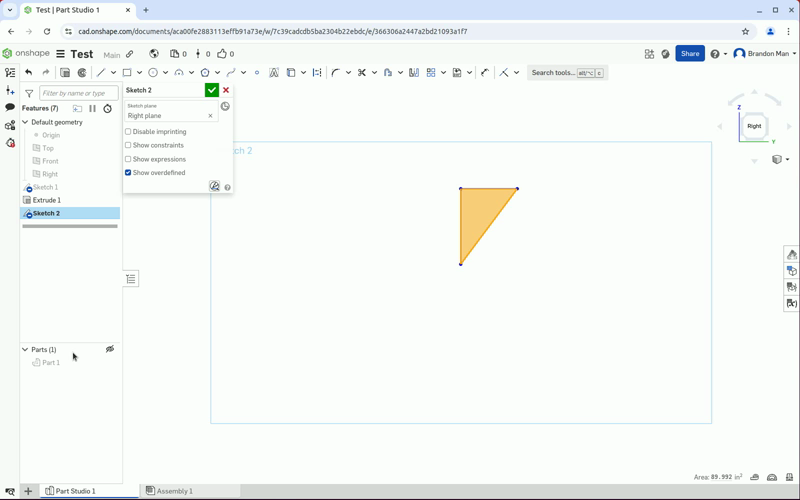
key(shift+e)
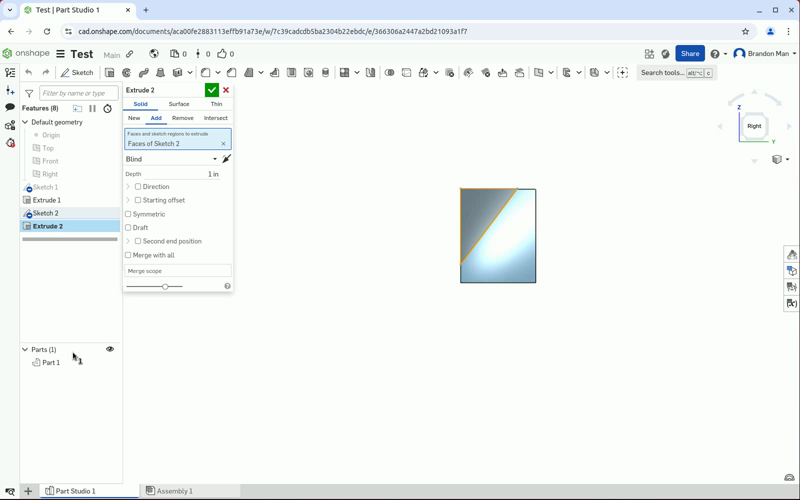
mouse_move(143, 106)
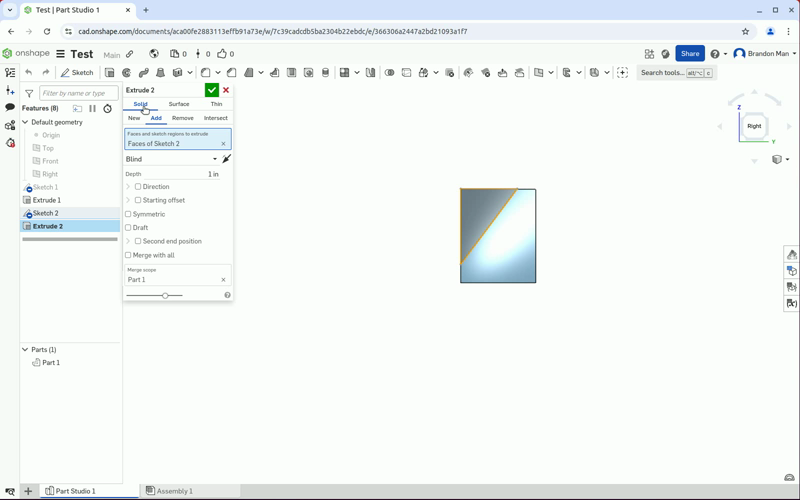
click(143, 106)
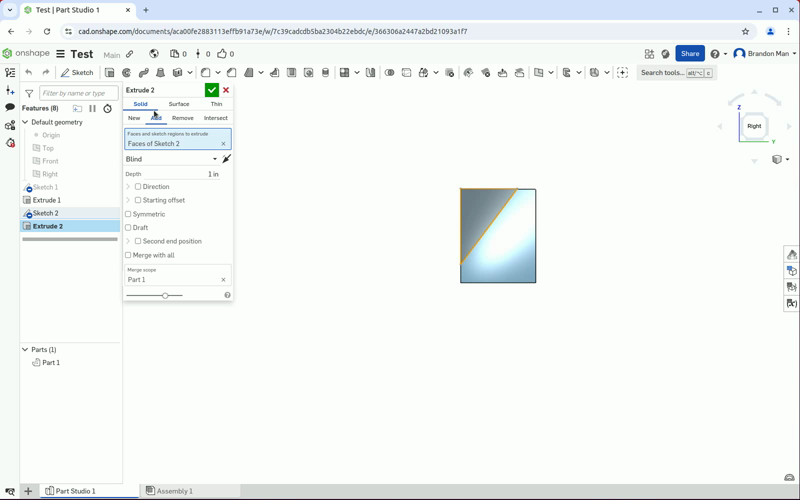
mouse_move(186, 120)
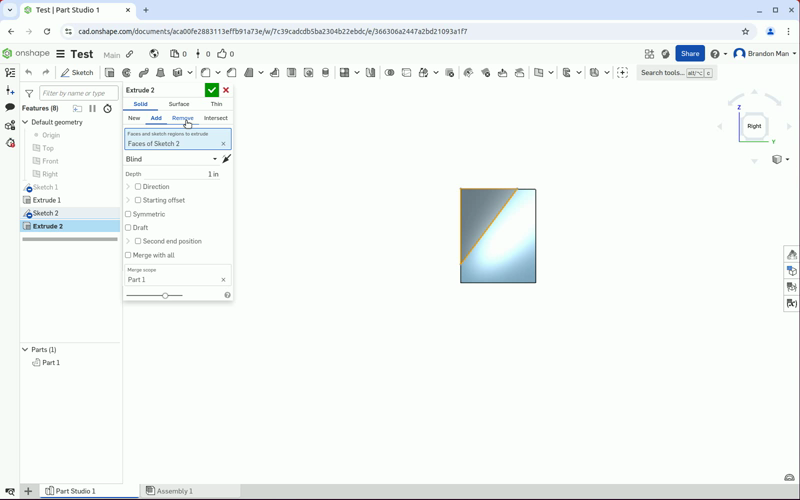
click(186, 120)
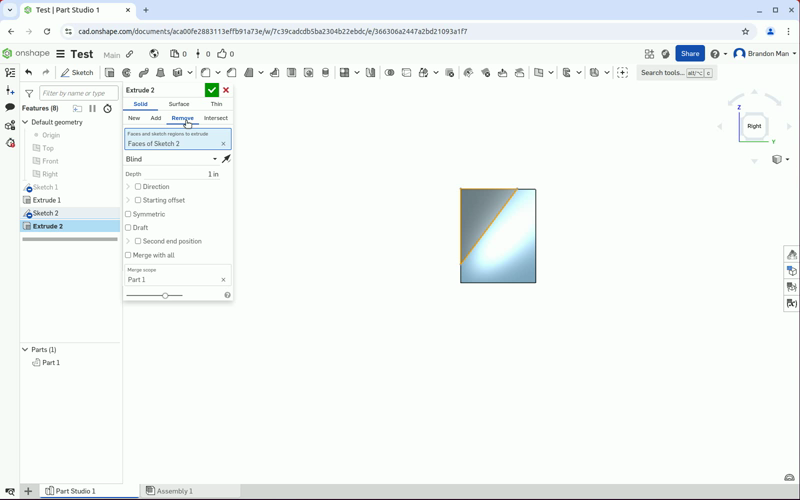
key(tab, 4)
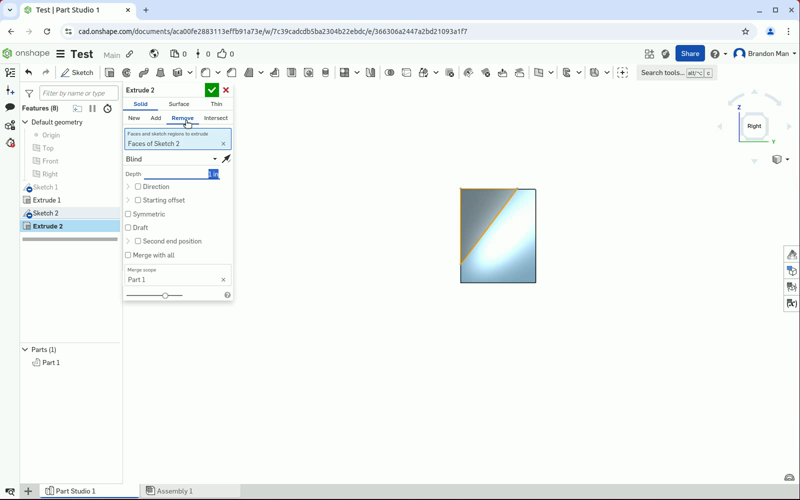
text(15.405)
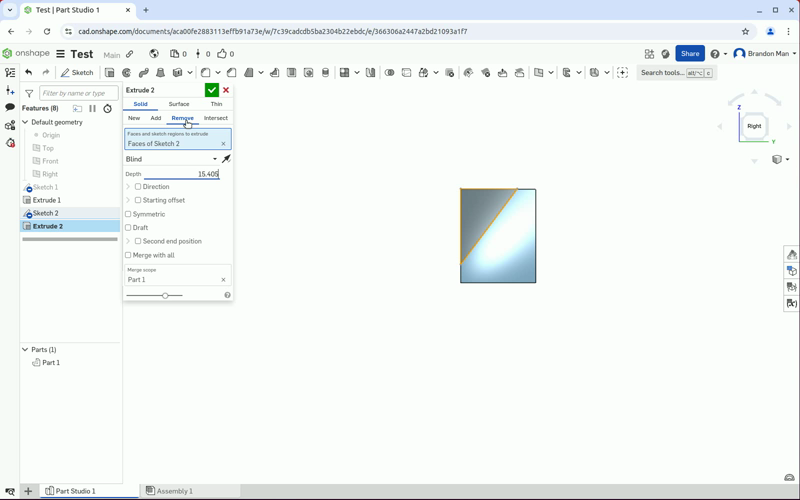
key(tab, 6)
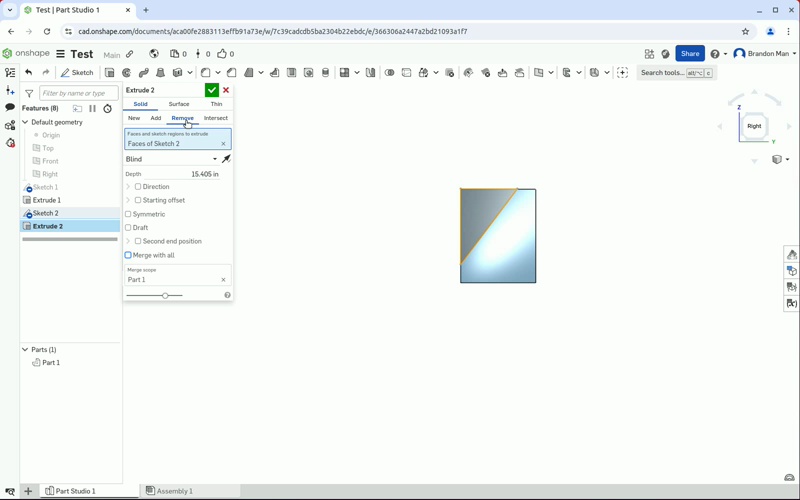
key(space)
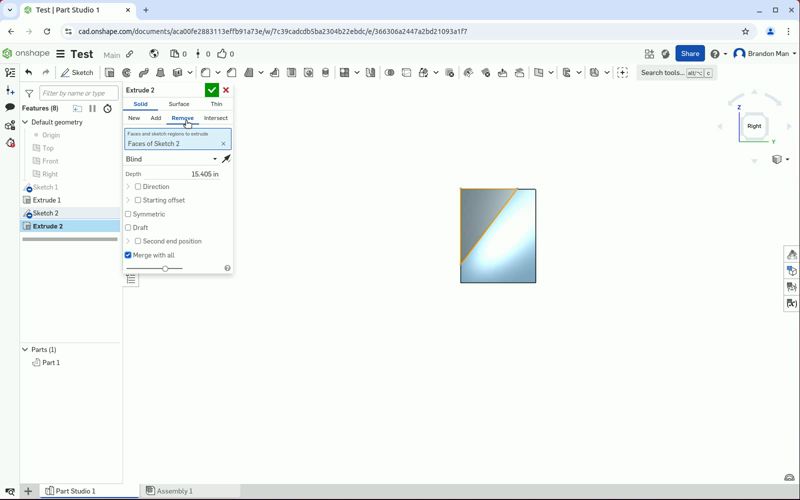
key(enter)
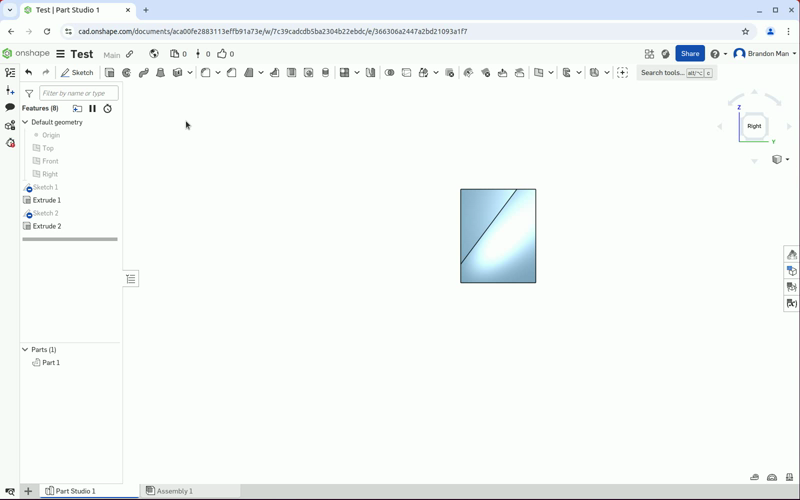
key(shift+h)
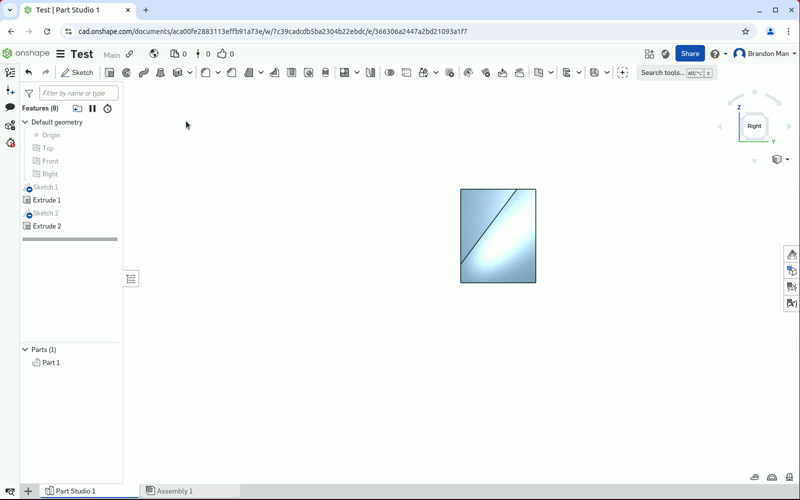
key(shift+h)
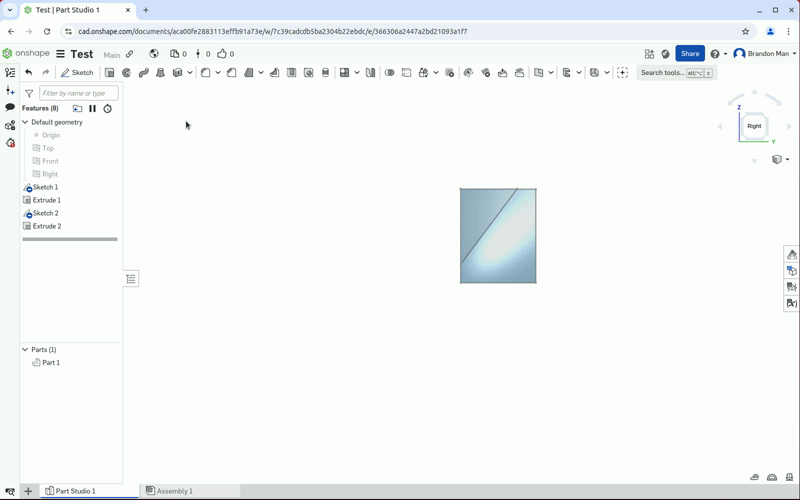
key(shift+7)
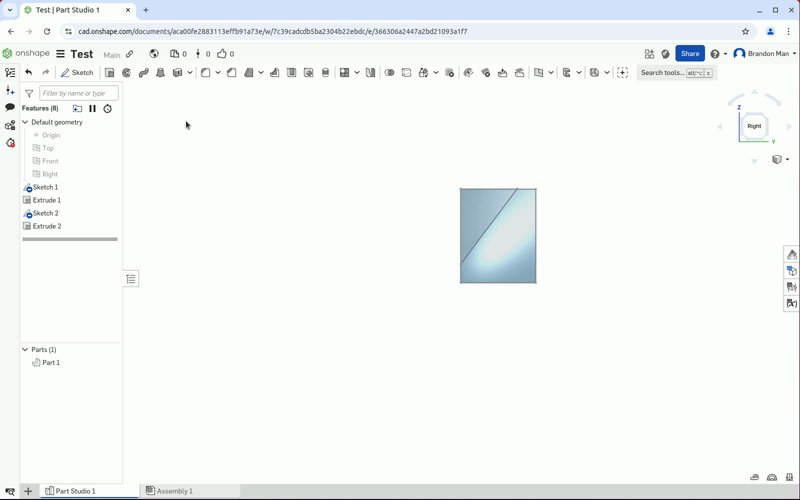
key(right, 2)
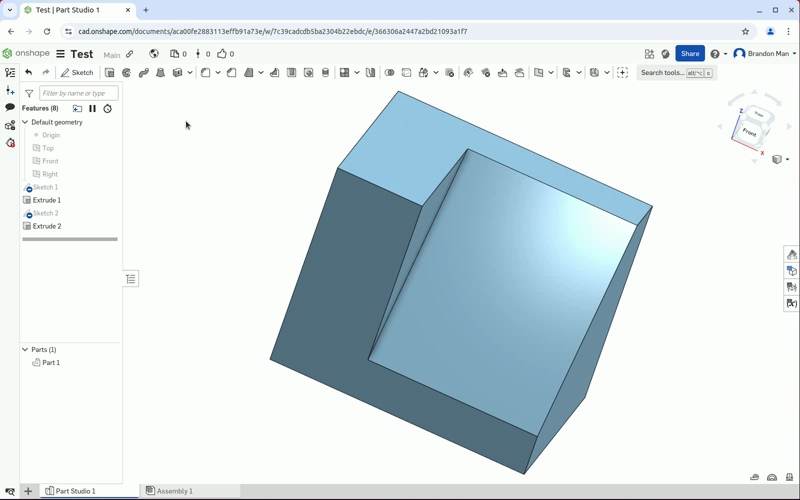
key(down, 2)
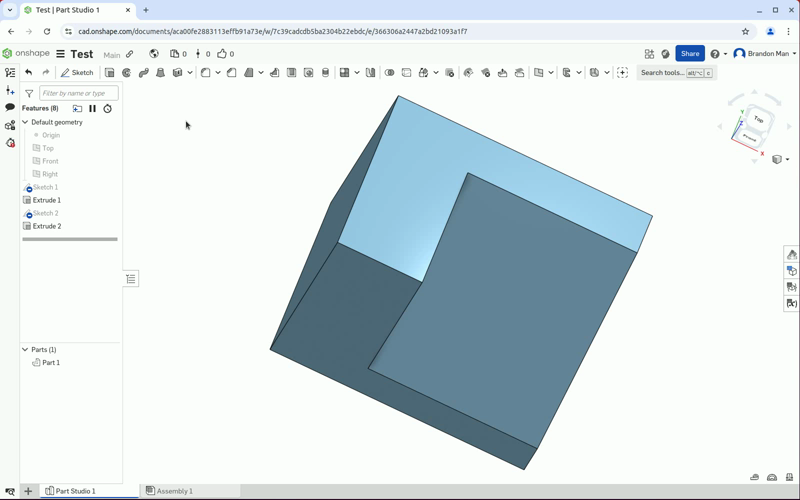
key(up, 2)
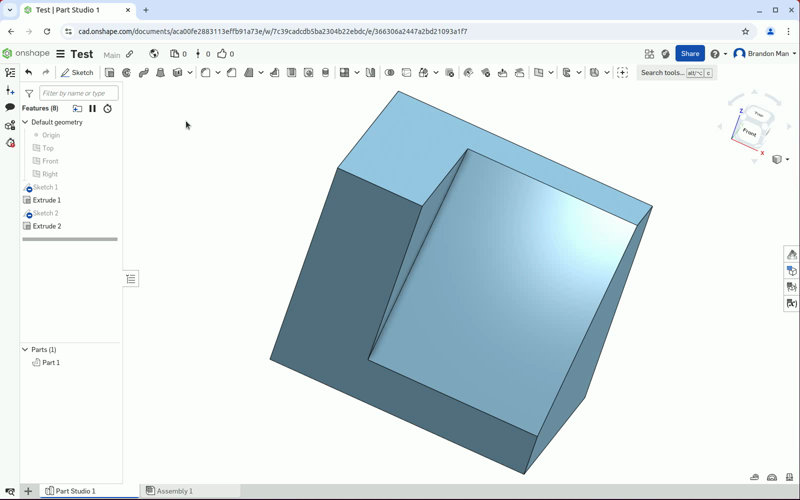
key(left, 2)
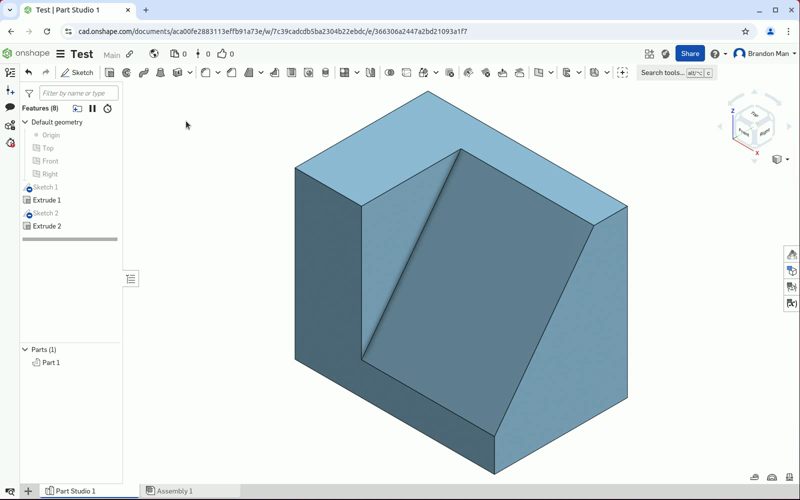
mouse_move(73, 189)
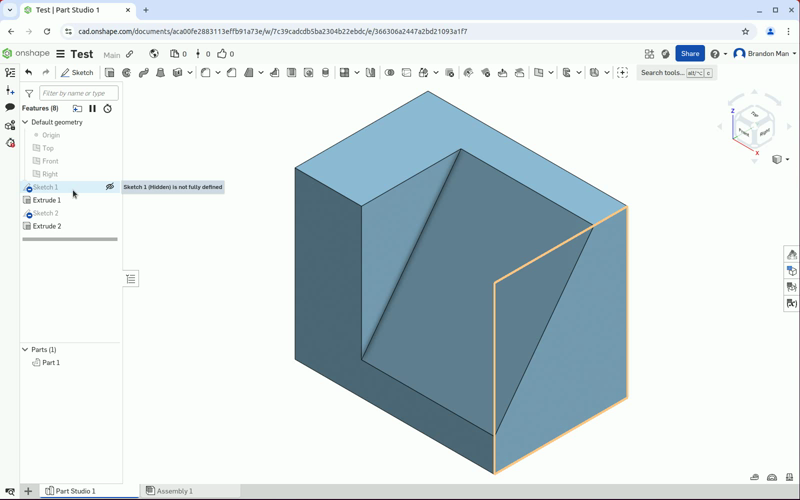
click(73, 189)